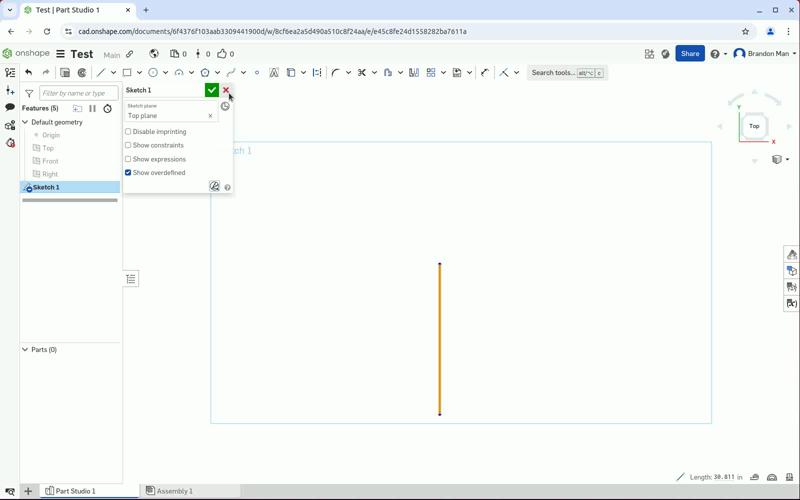
key(shift+h)
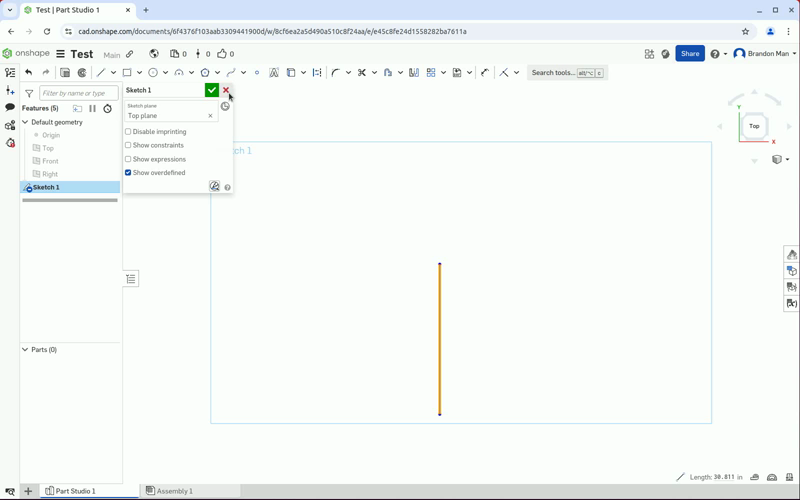
key(shift+s)
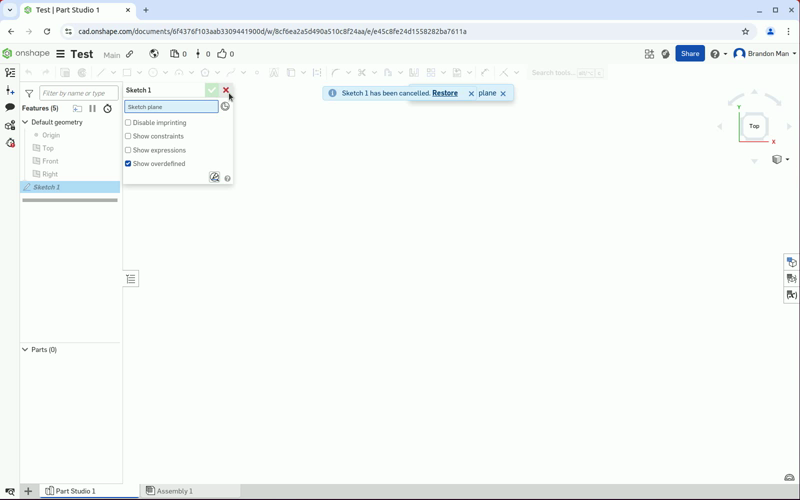
mouse_move(73, 150)
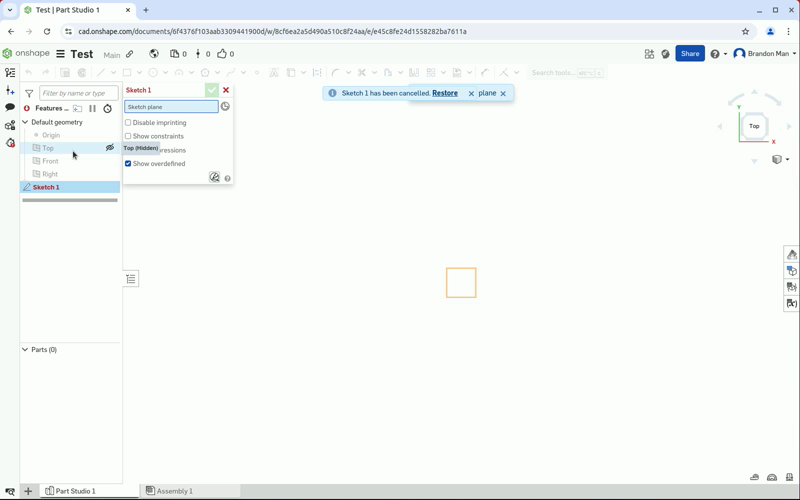
click(73, 150)
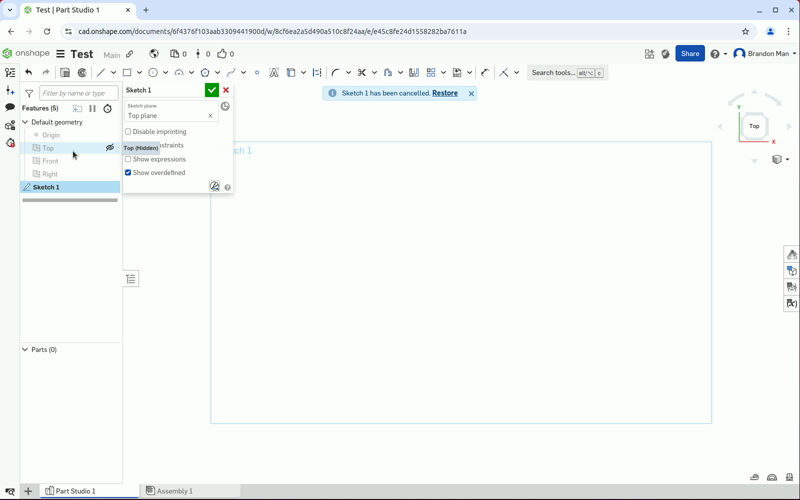
mouse_move(73, 352)
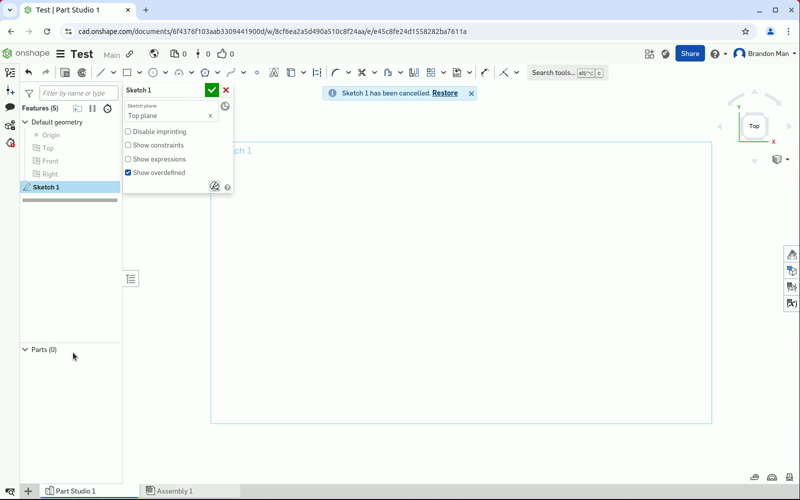
key(y)
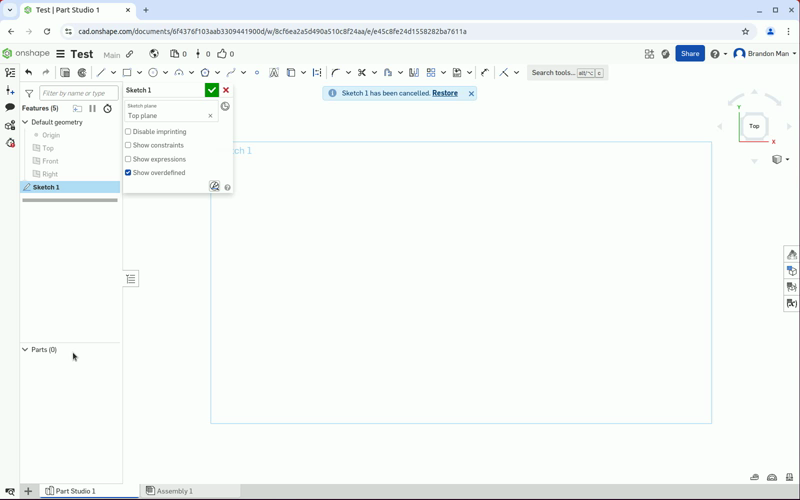
key(l)
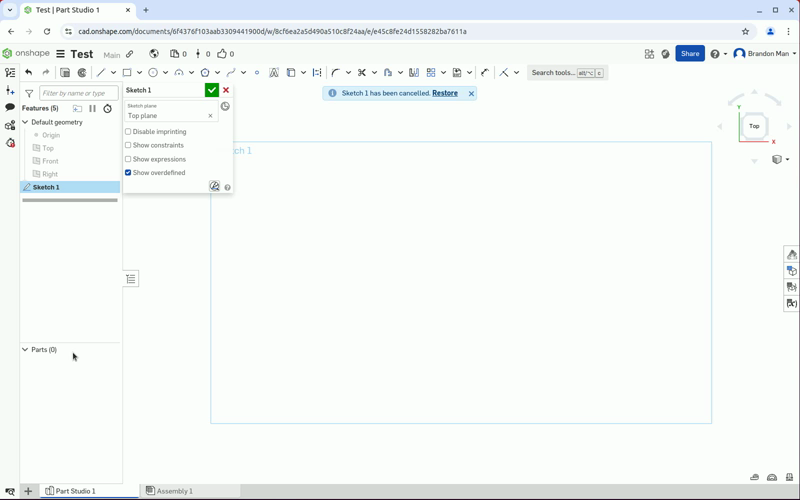
key_down(shift)
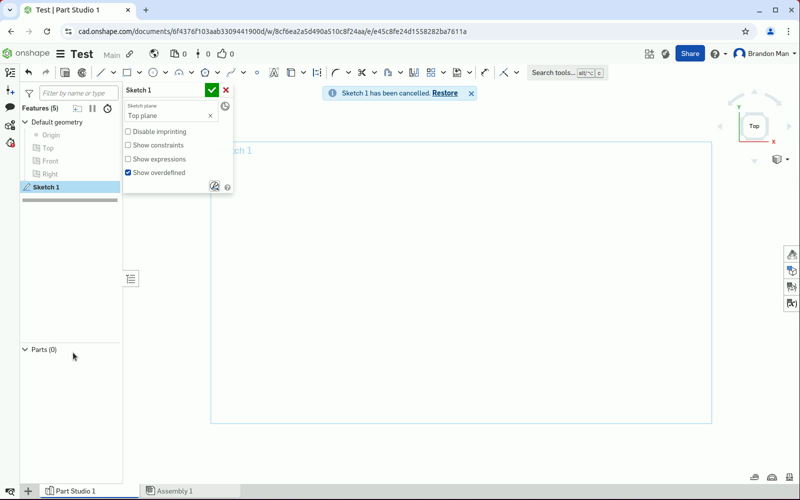
mouse_move(398, 333)
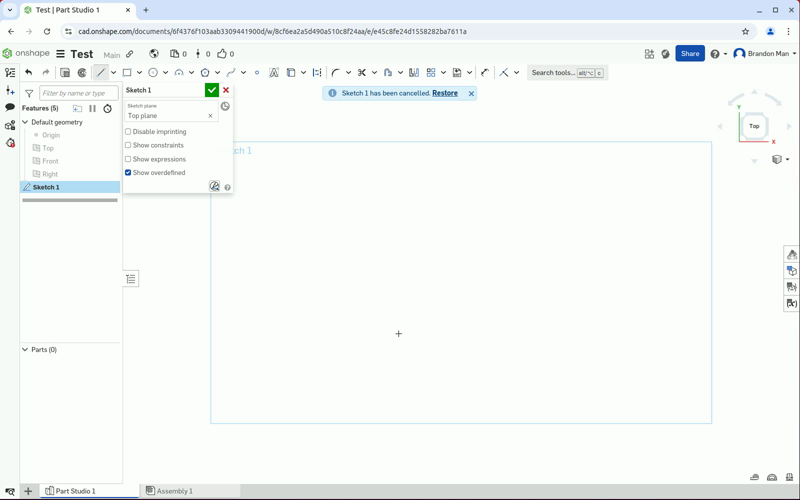
click(398, 333)
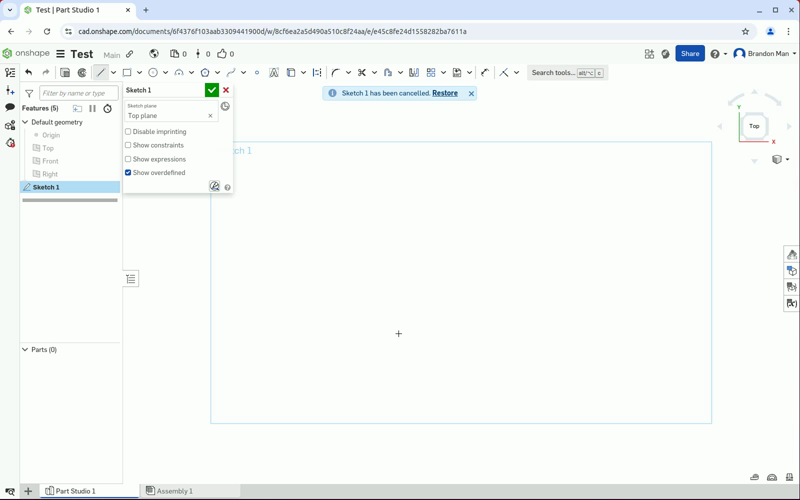
key_up(shift)
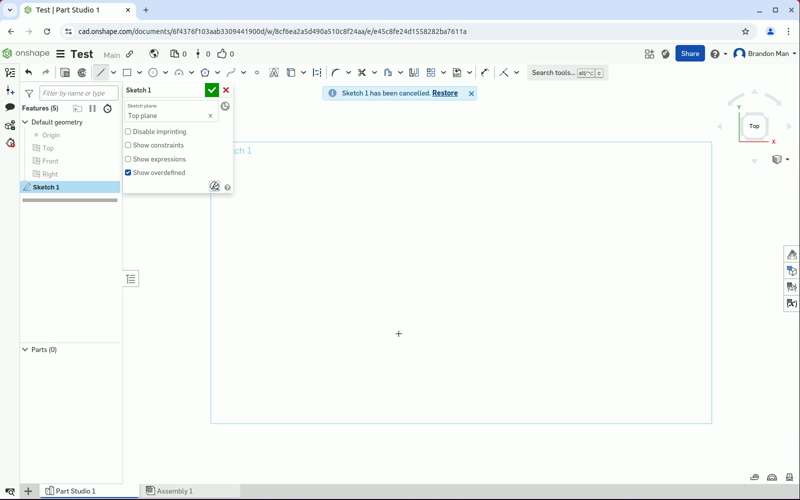
key_down(shift)
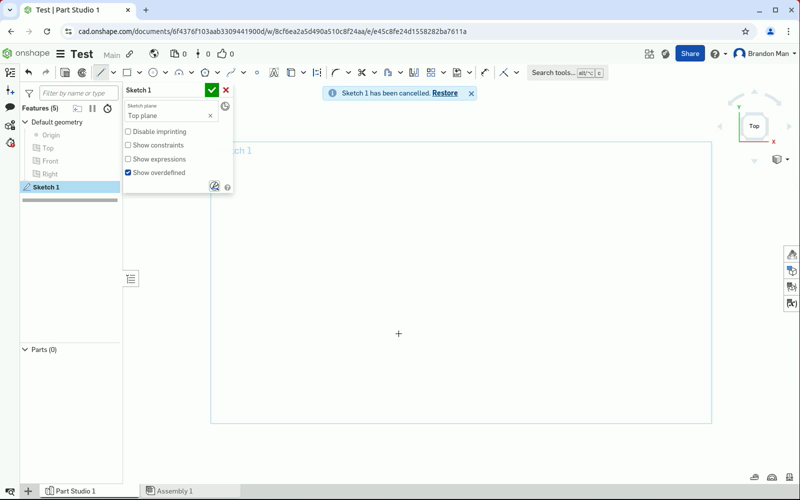
mouse_move(523, 333)
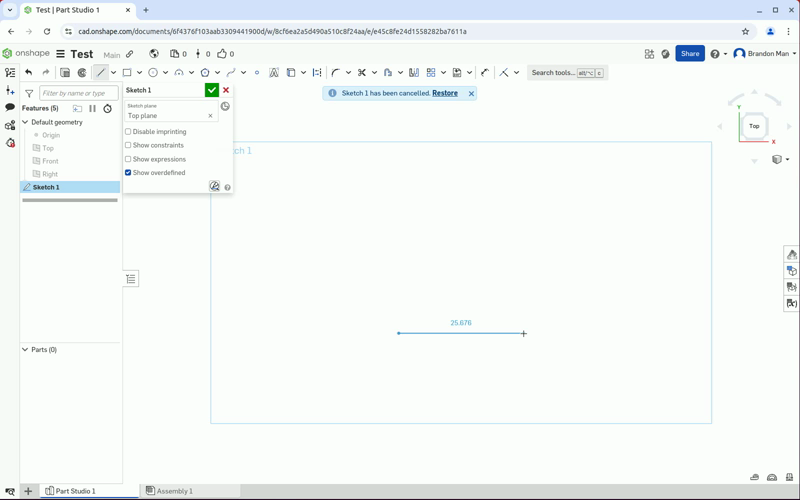
click(523, 333)
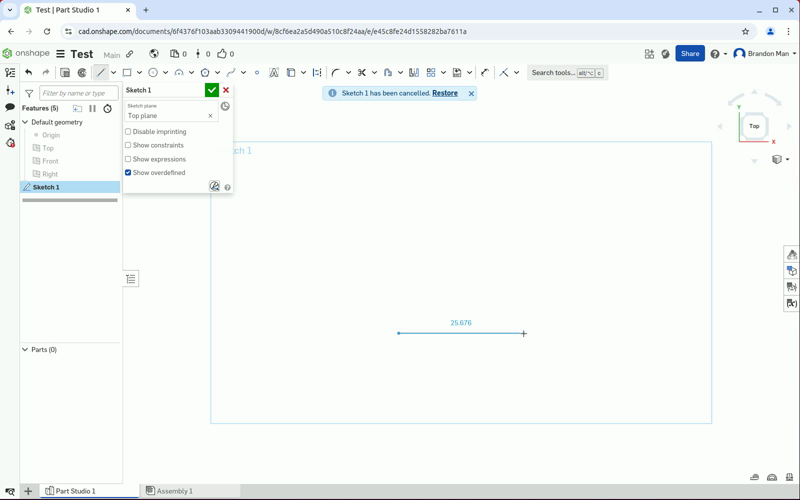
key_up(shift)
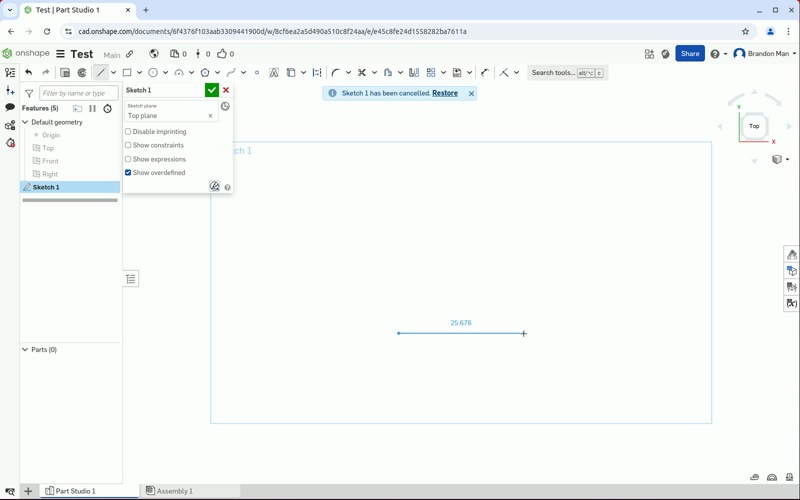
key_down(shift)
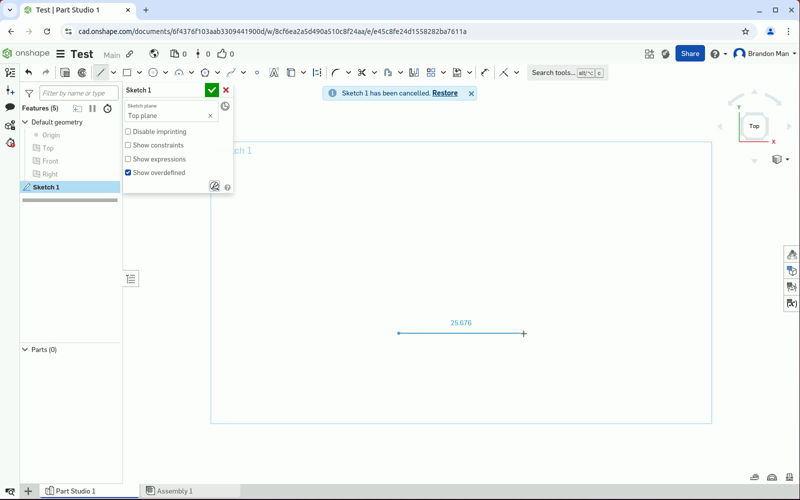
mouse_move(523, 231)
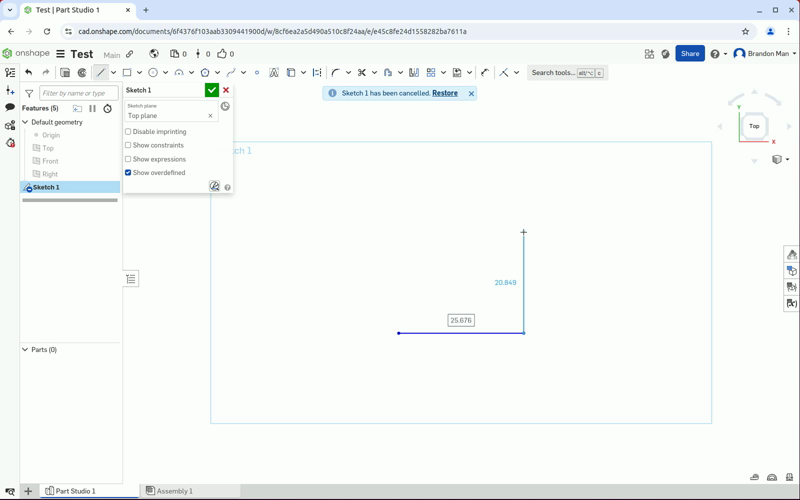
click(523, 231)
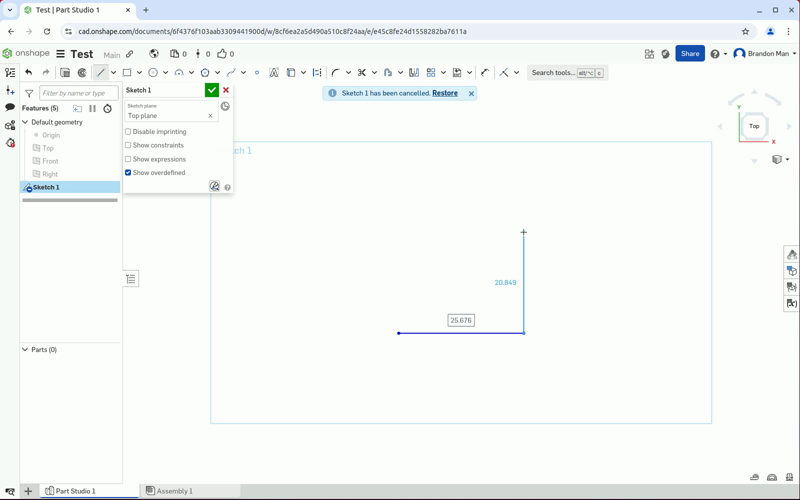
key_up(shift)
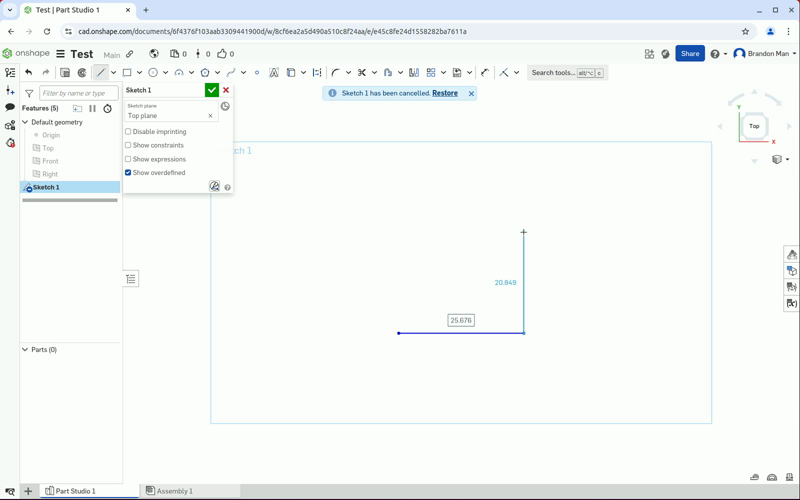
key_down(shift)
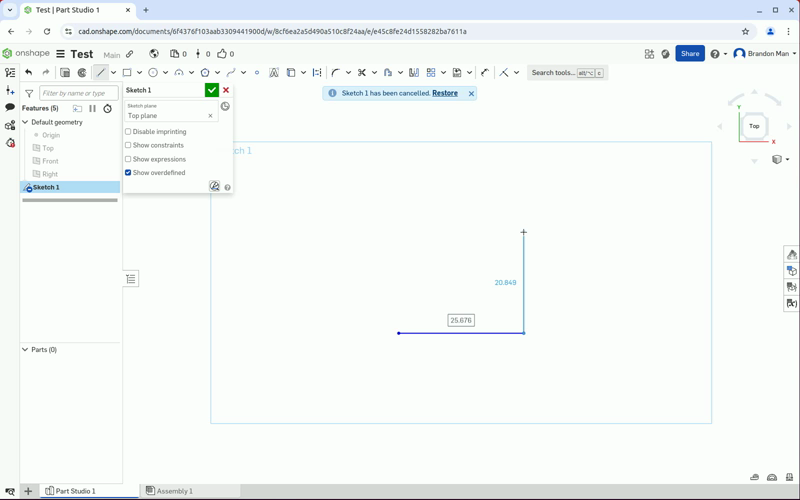
mouse_move(398, 231)
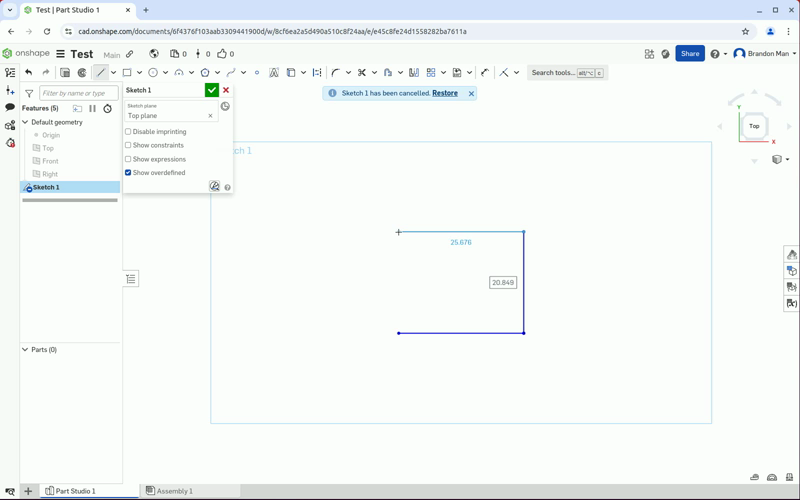
click(398, 231)
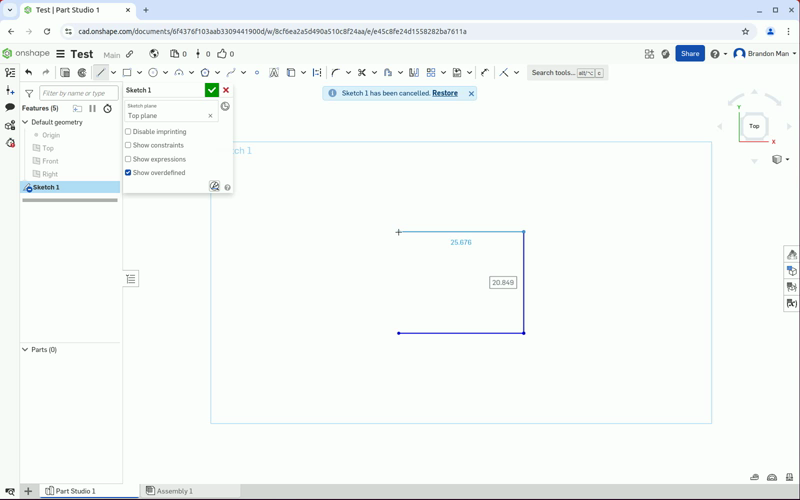
key_up(shift)
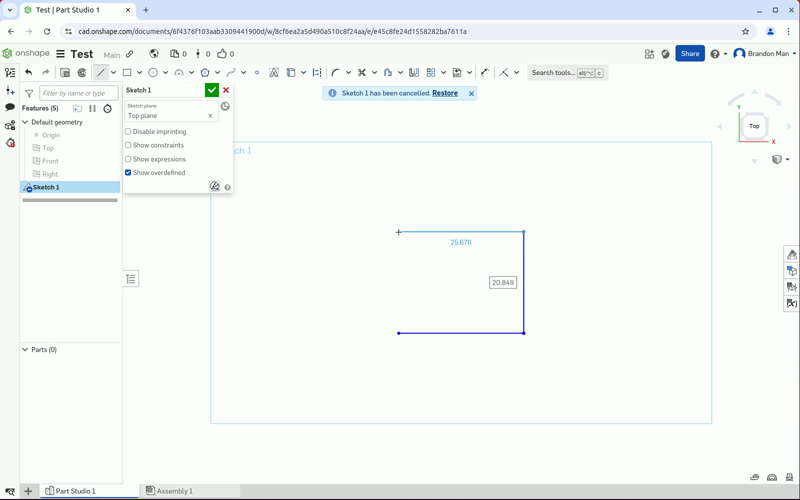
key_down(shift)
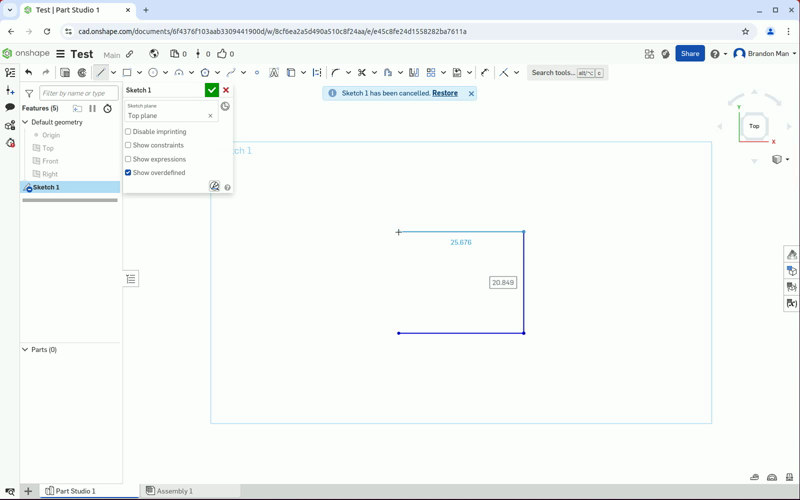
mouse_move(398, 333)
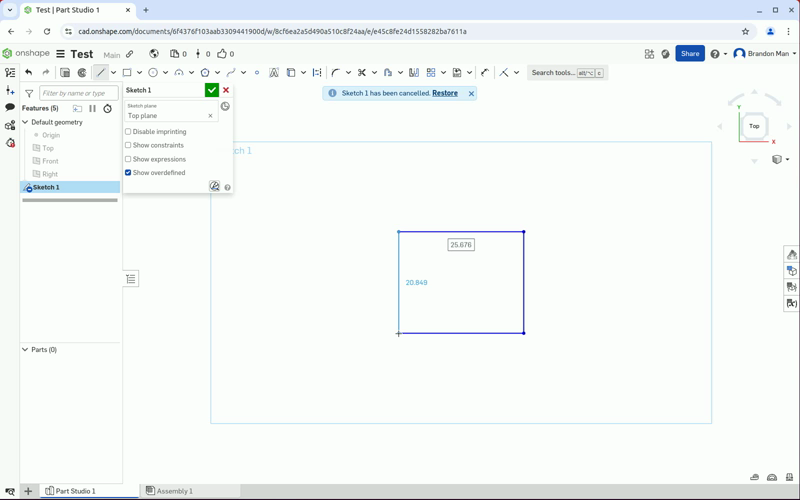
key_up(shift)
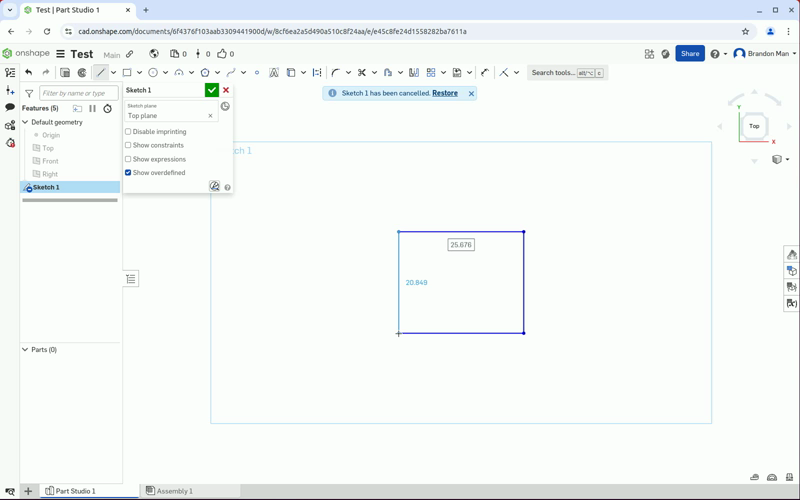
click(398, 333)
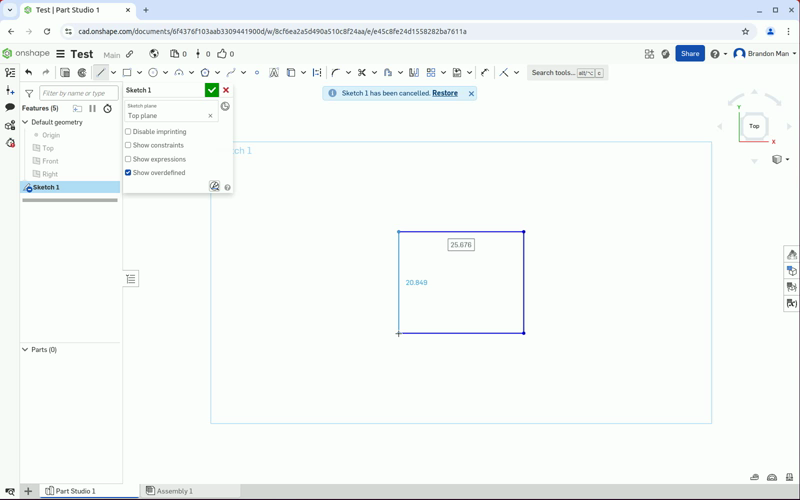
key(esc)
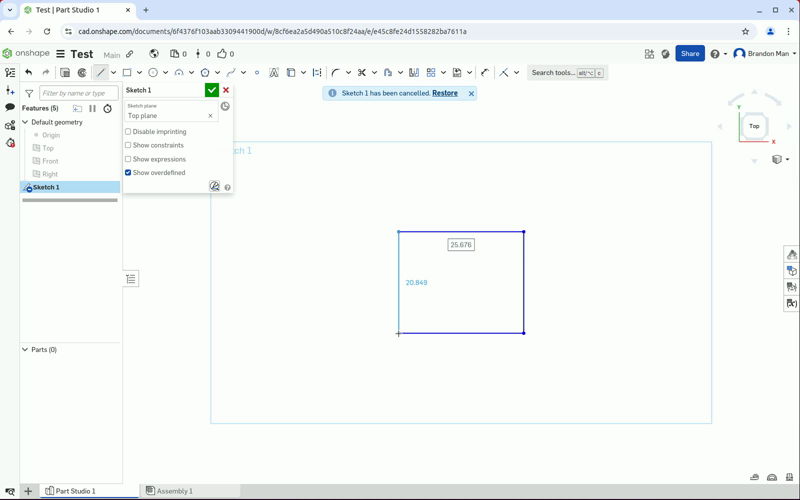
mouse_move(417, 261)
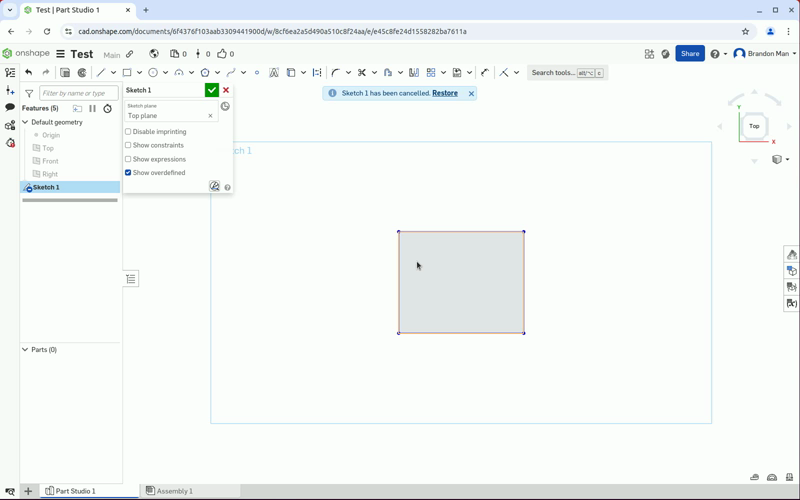
click(417, 261)
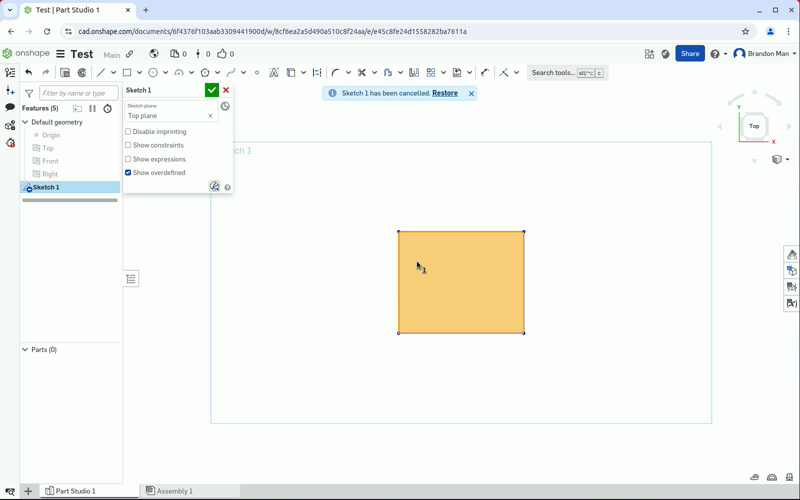
mouse_move(73, 352)
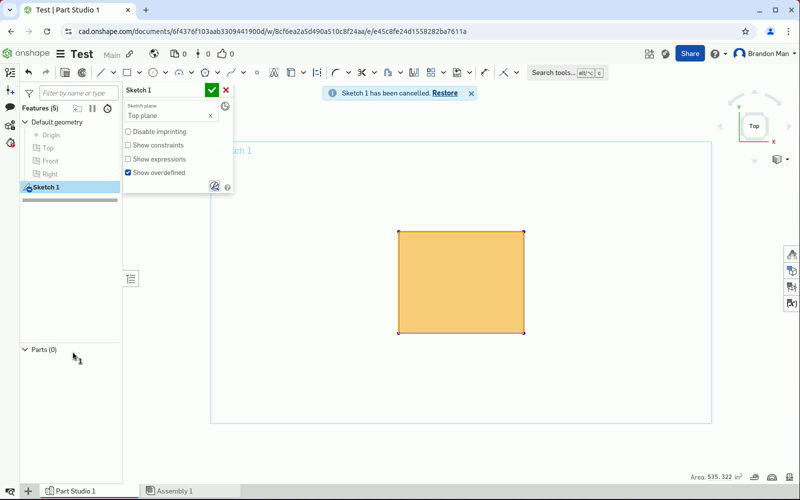
key(shift+y)
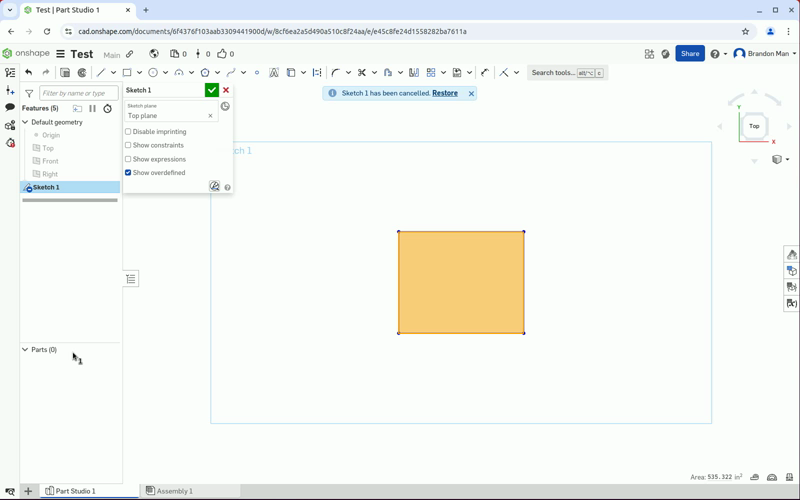
key(shift+e)
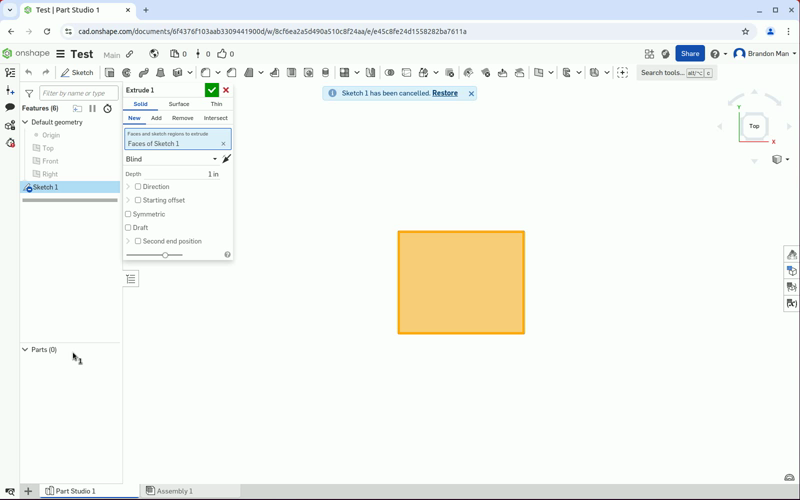
mouse_move(143, 106)
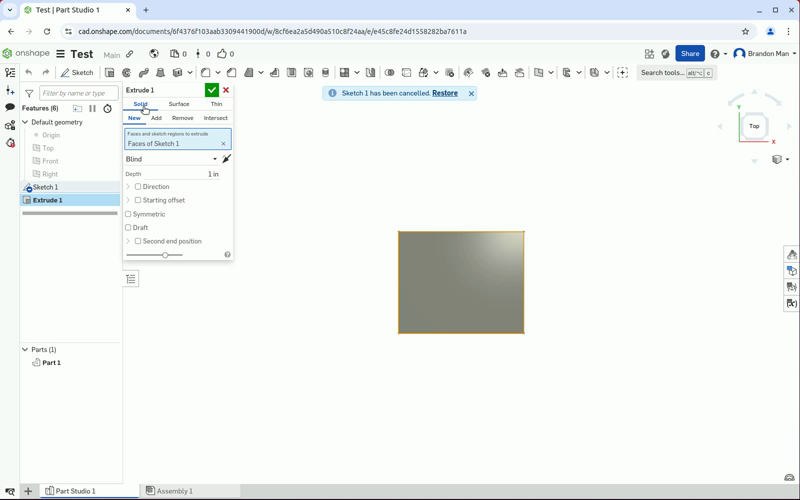
click(143, 106)
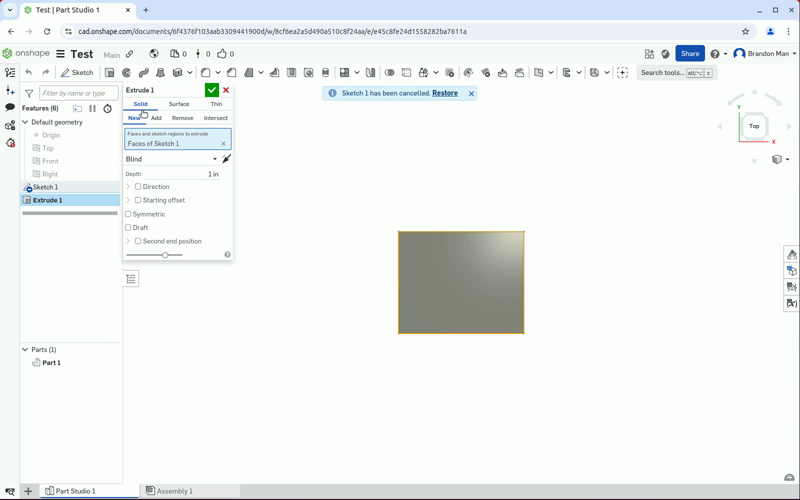
mouse_move(137, 120)
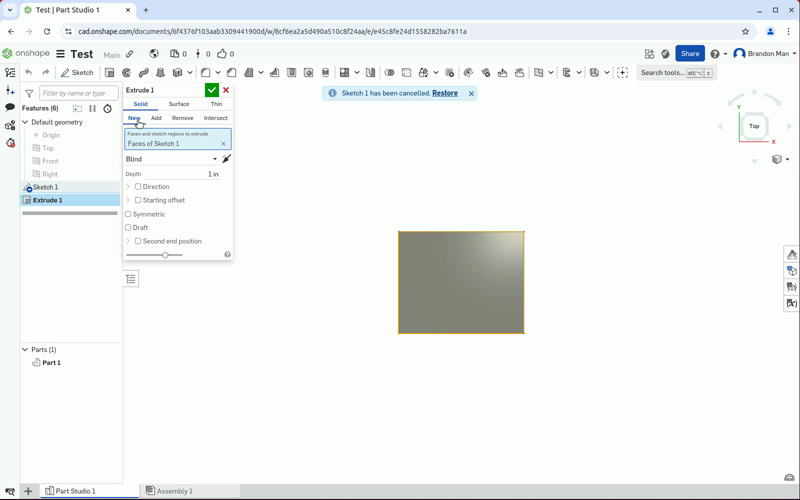
click(137, 120)
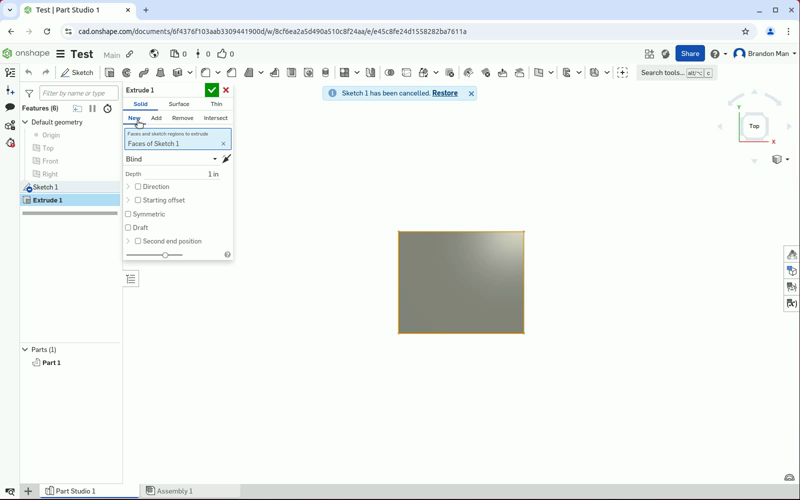
key(tab, 4)
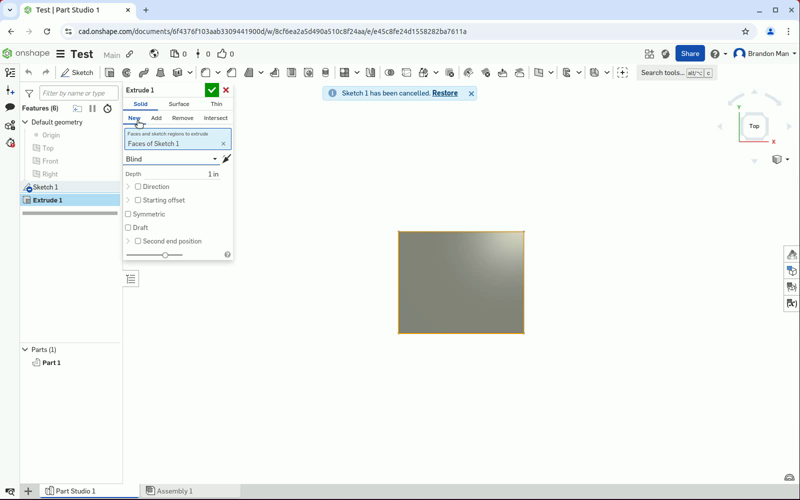
text(7.703)
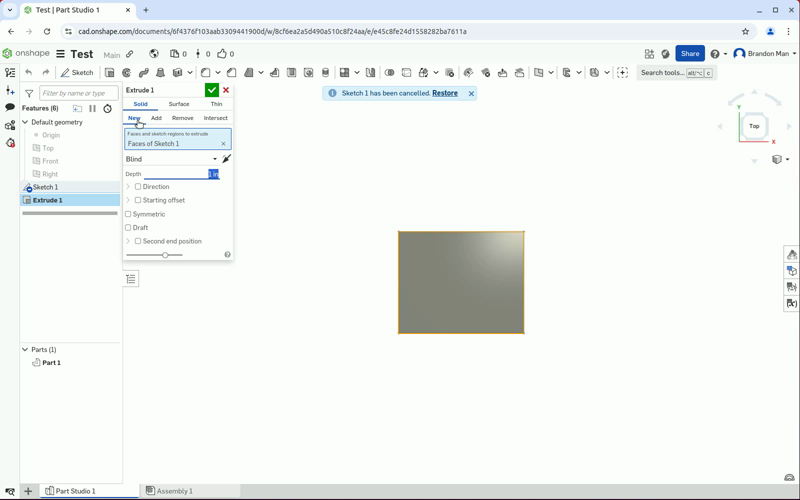
key(enter)
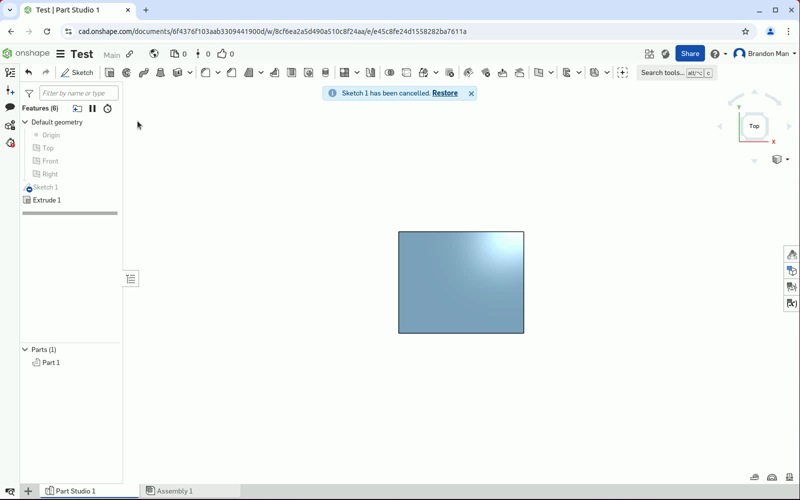
key(shift+h)
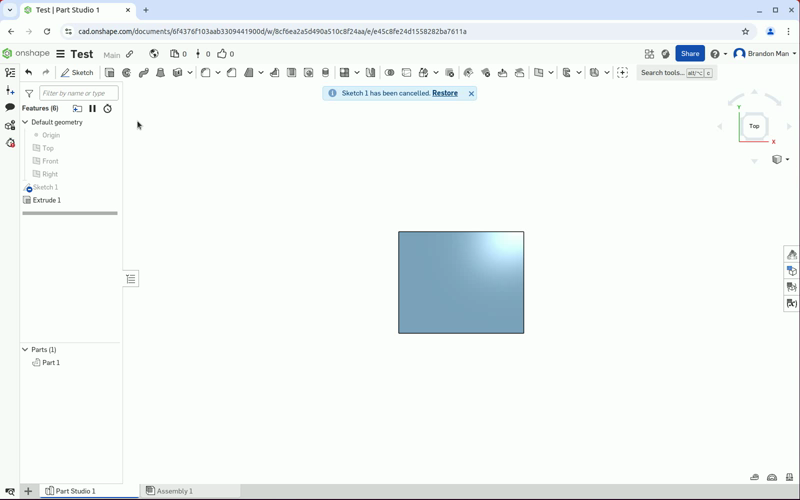
key(shift+h)
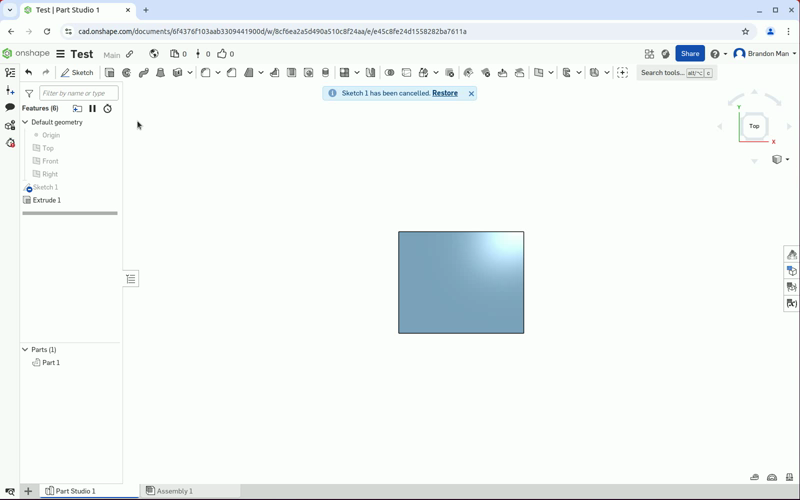
mouse_move(73, 189)
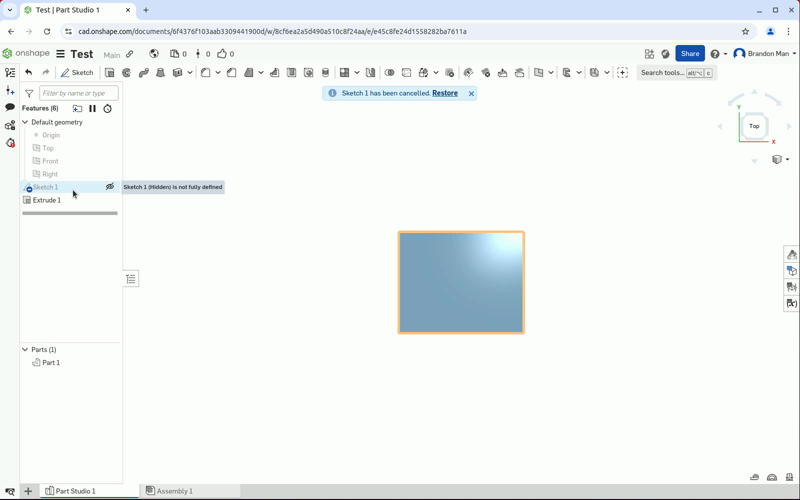
click(73, 189)
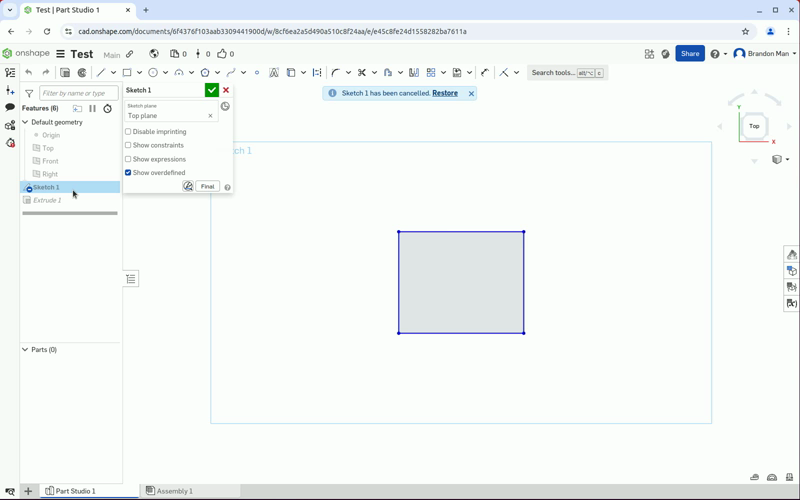
mouse_move(229, 92)
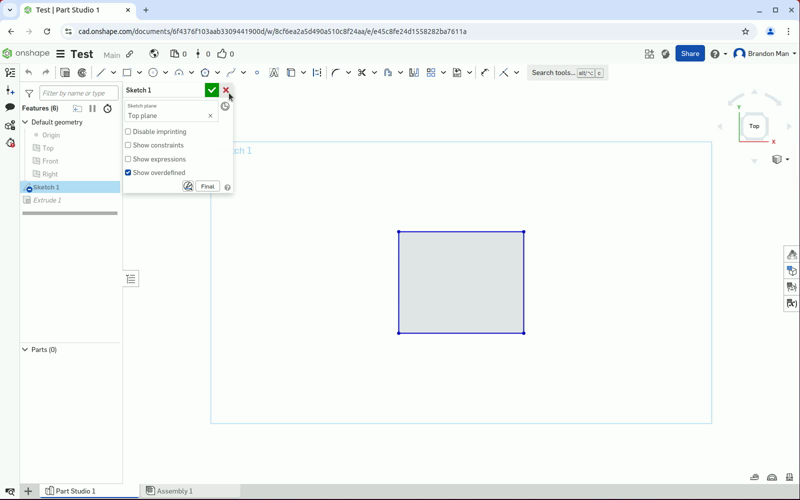
click(229, 92)
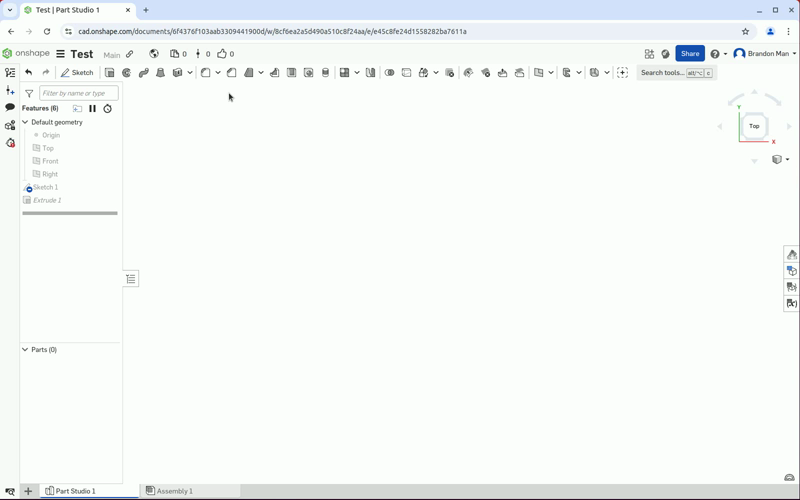
mouse_move(541, 75)
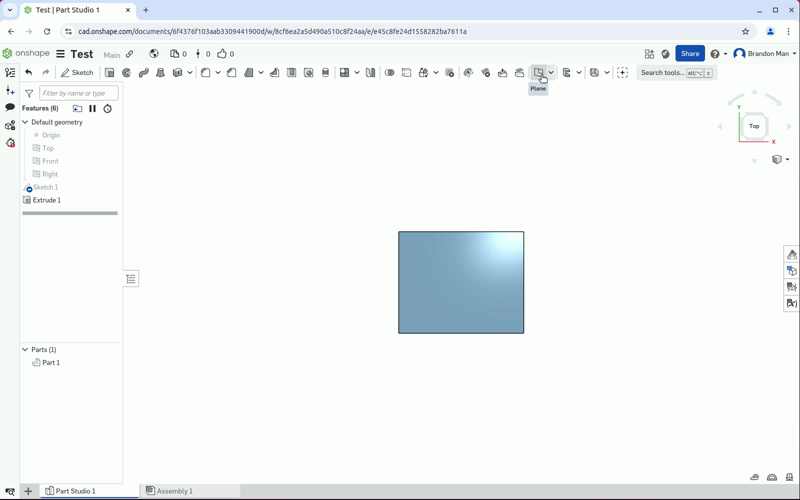
click(541, 75)
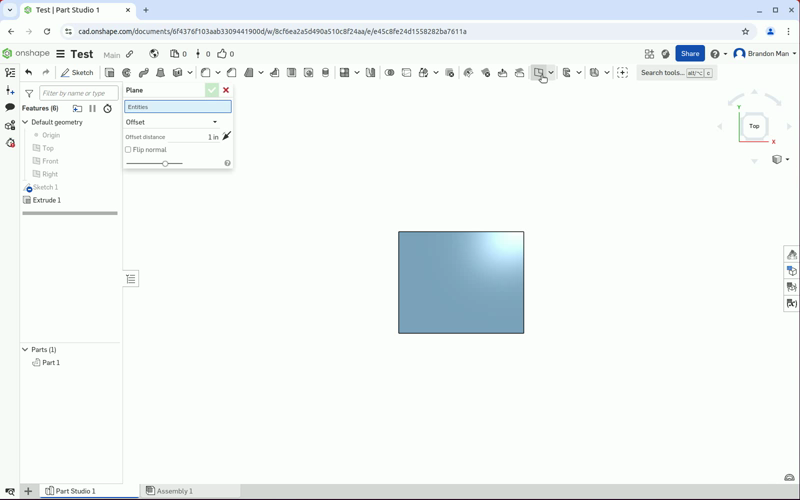
mouse_move(73, 150)
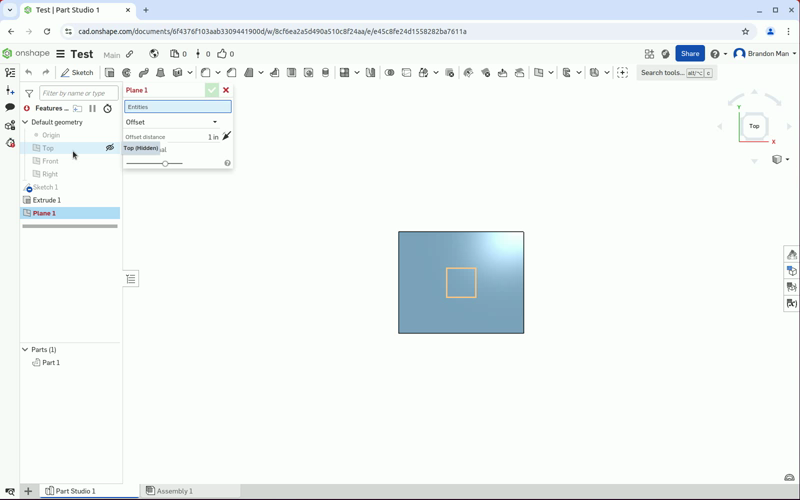
click(73, 150)
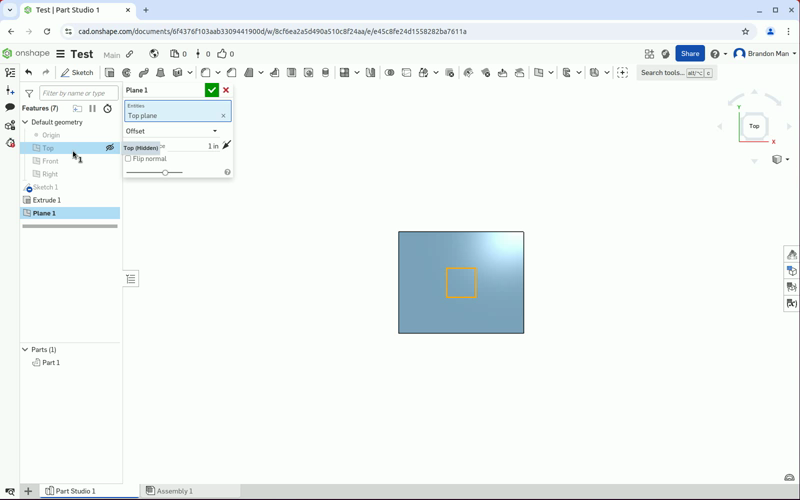
key(tab, 2)
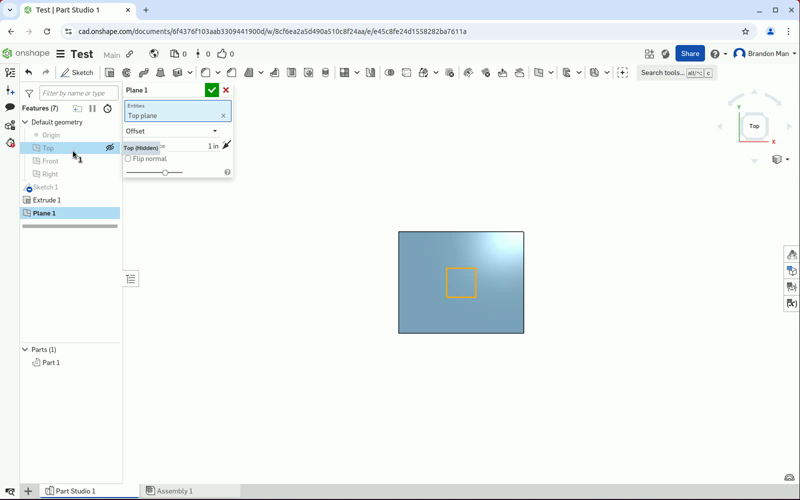
text(7.703)
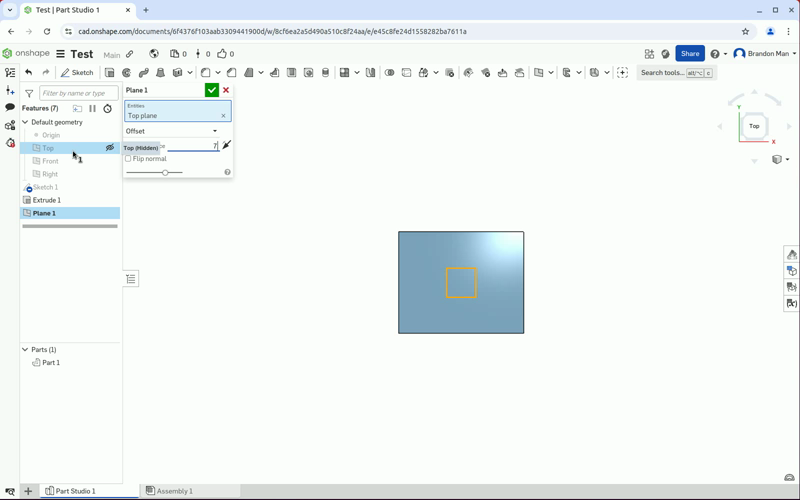
key(enter, 2)
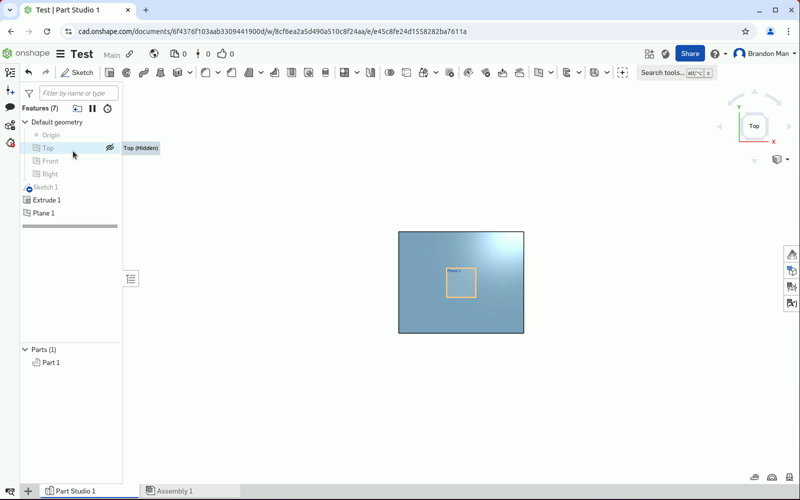
key(shift+s)
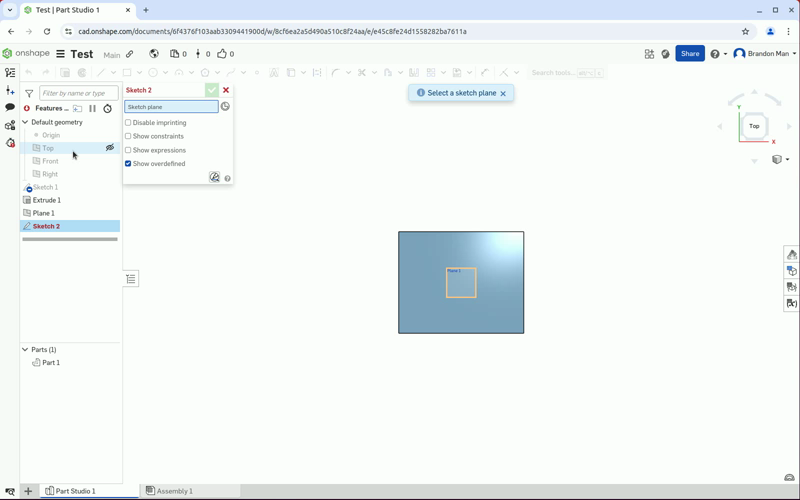
mouse_move(73, 215)
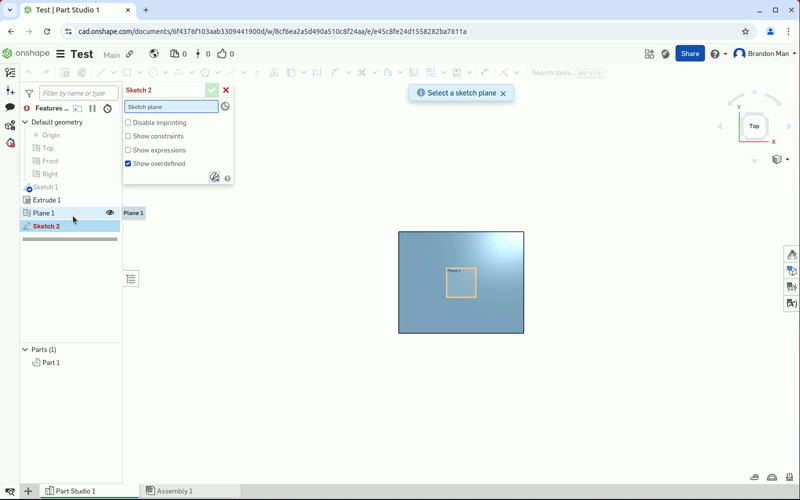
click(73, 215)
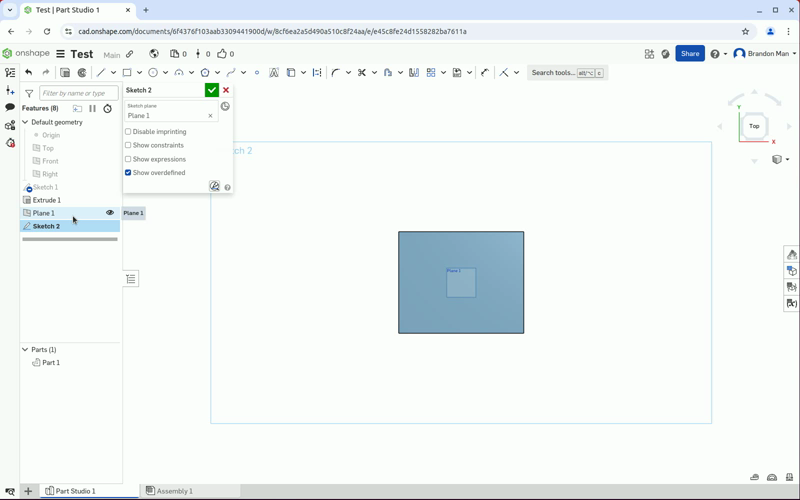
mouse_move(73, 352)
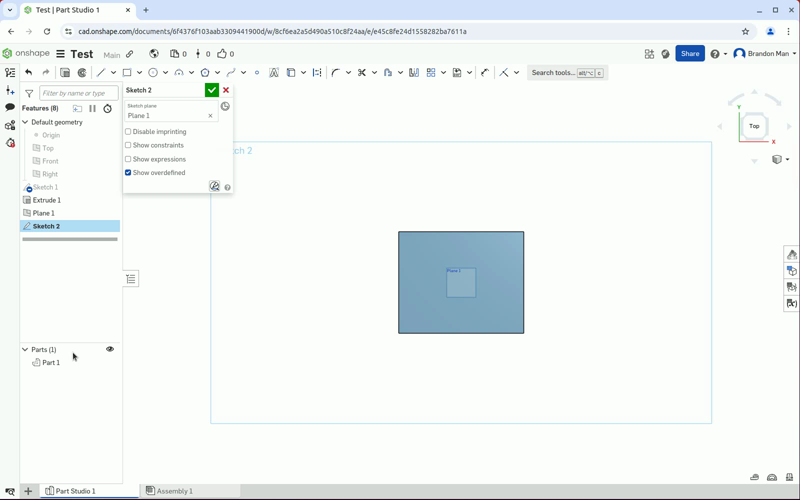
key(y)
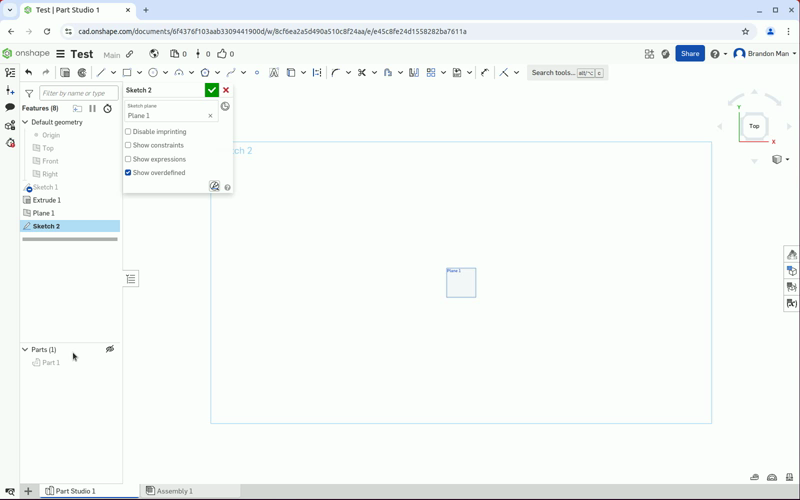
key(l)
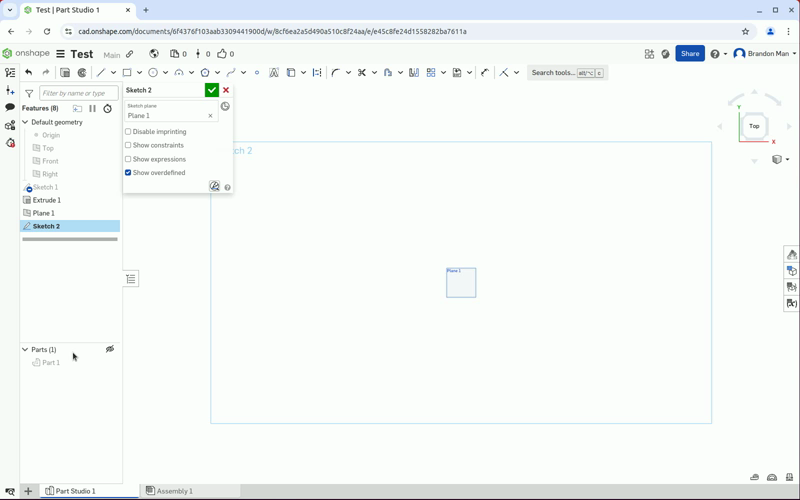
key_down(shift)
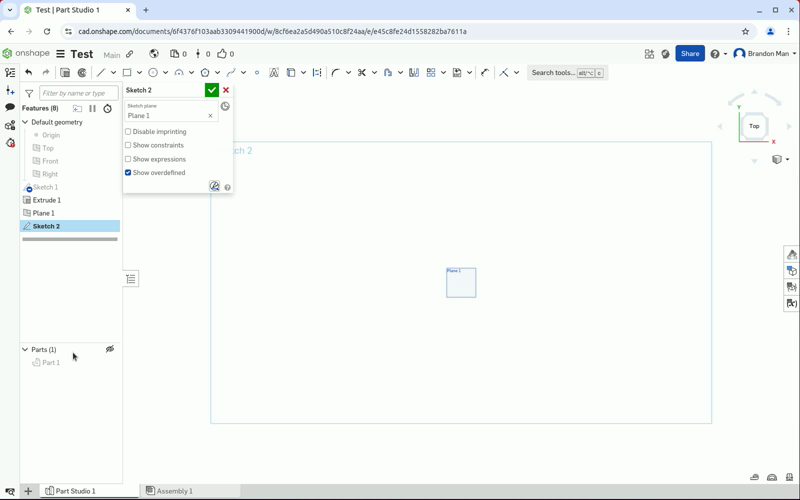
mouse_move(398, 333)
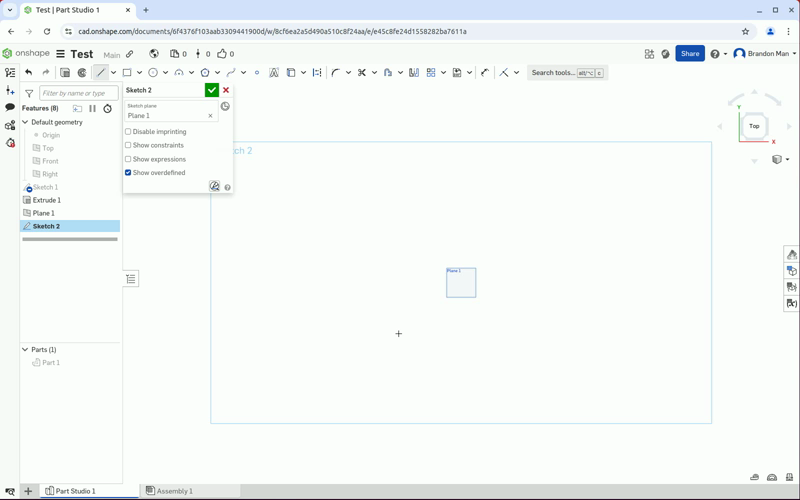
click(398, 333)
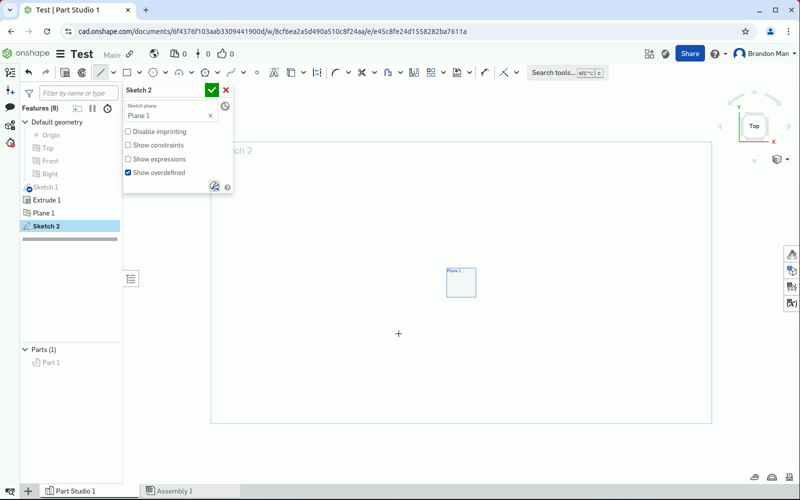
key_up(shift)
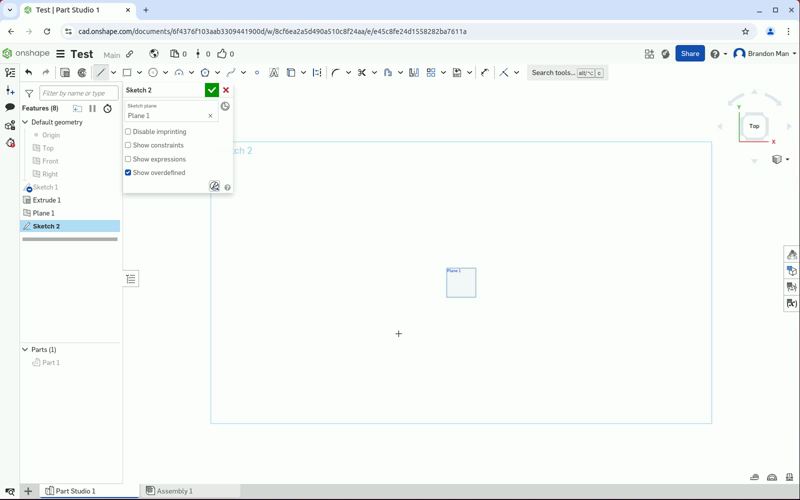
key_down(shift)
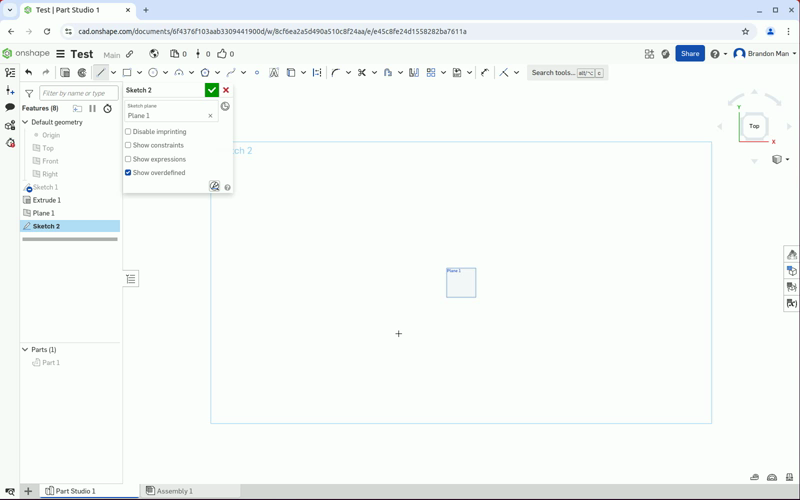
mouse_move(428, 333)
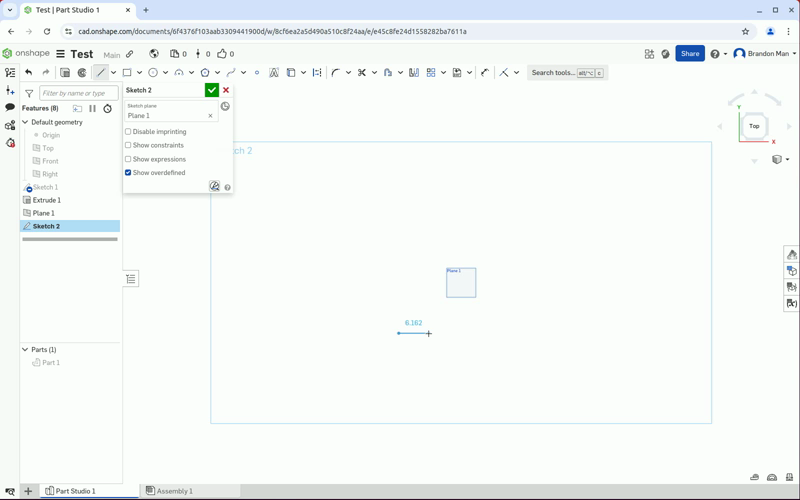
mouse_move(424, 333)
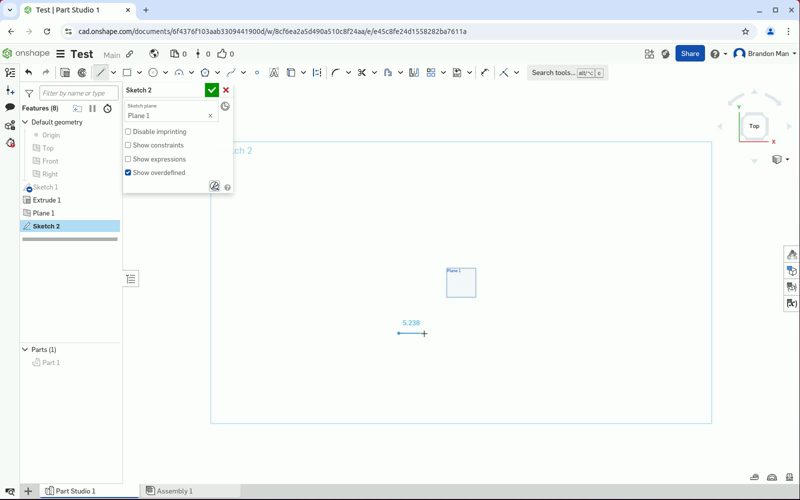
click(424, 333)
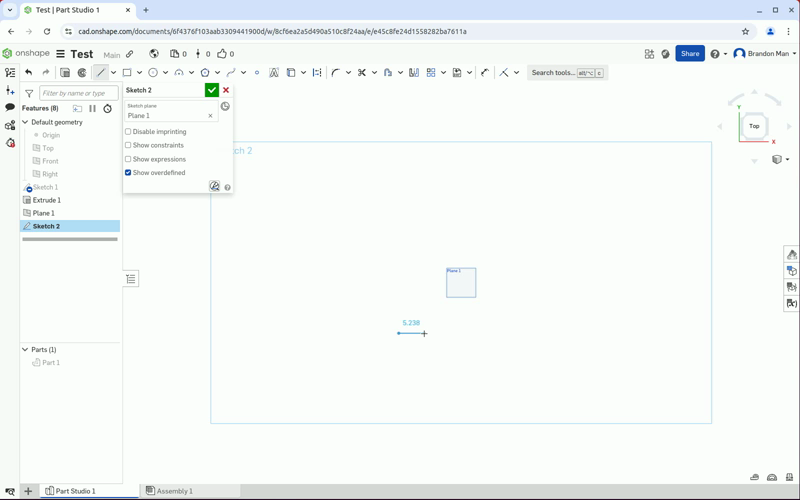
key_up(shift)
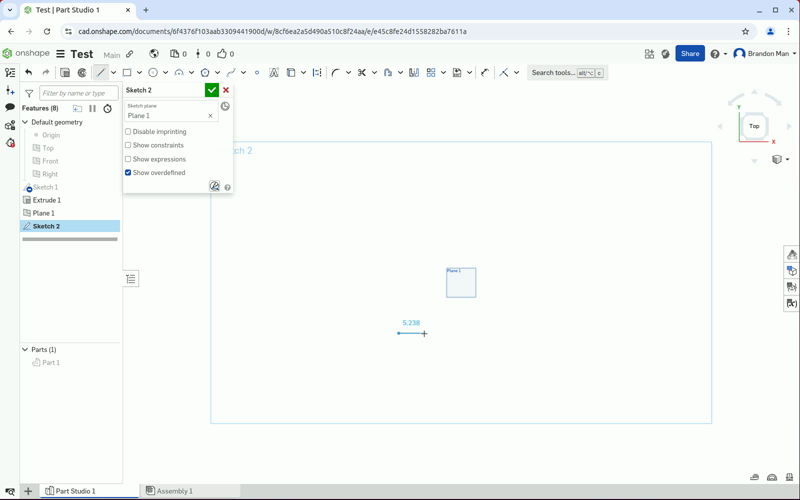
key_down(shift)
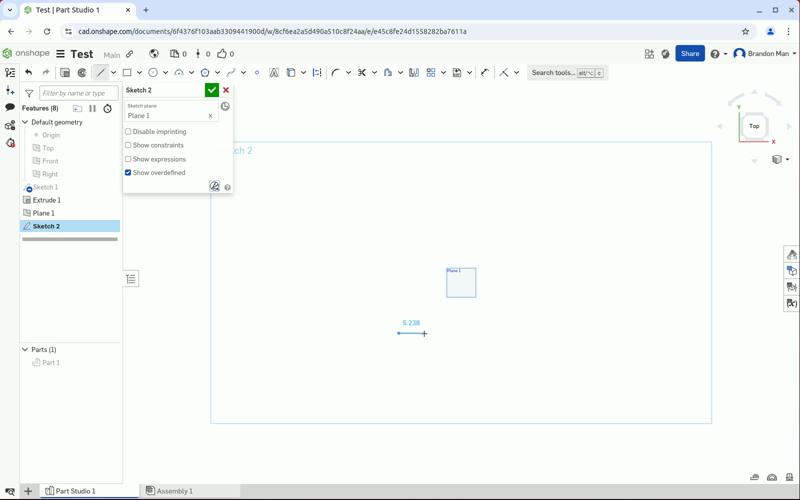
mouse_move(424, 232)
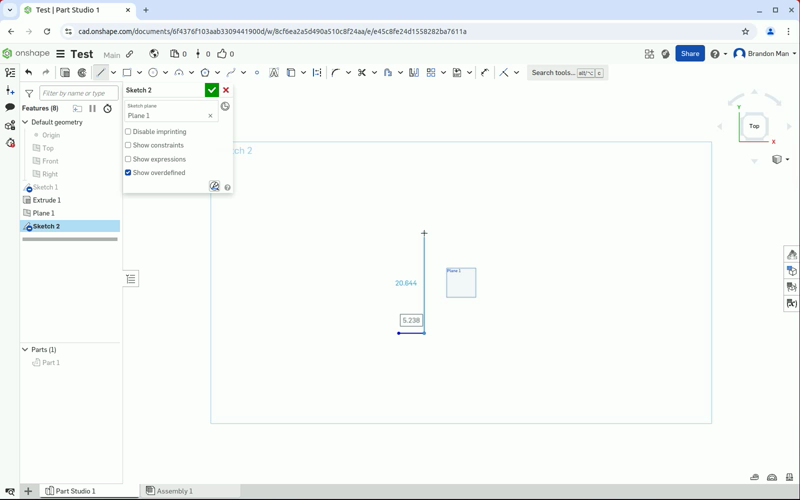
click(424, 232)
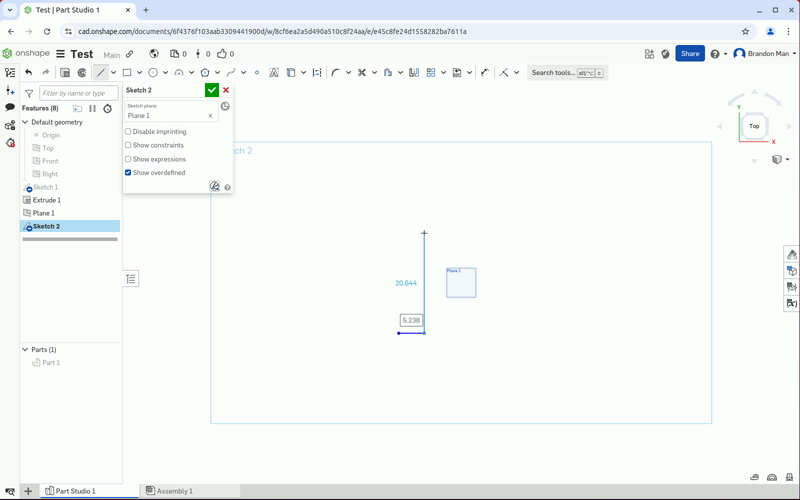
key_up(shift)
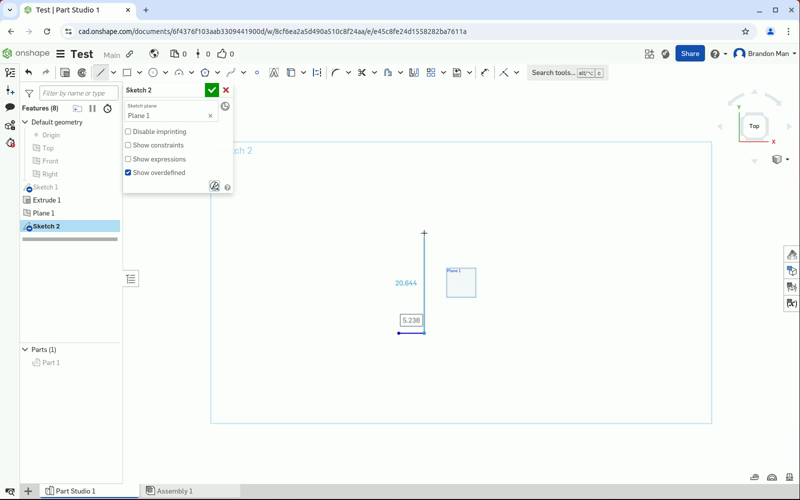
key_down(shift)
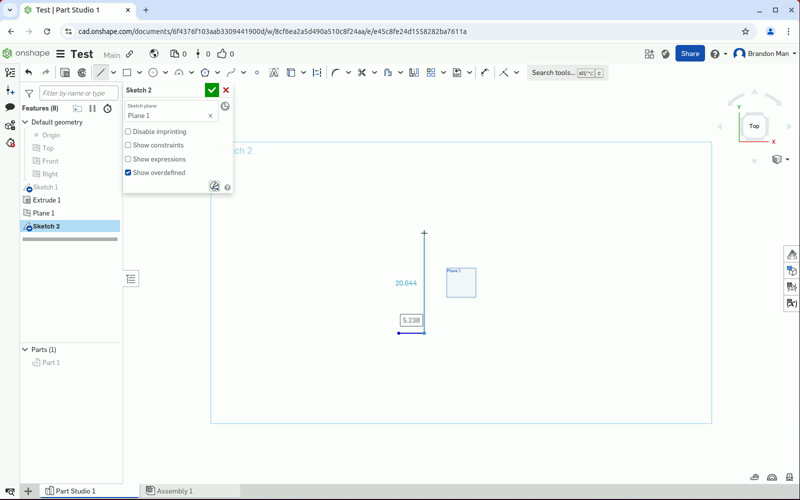
mouse_move(454, 232)
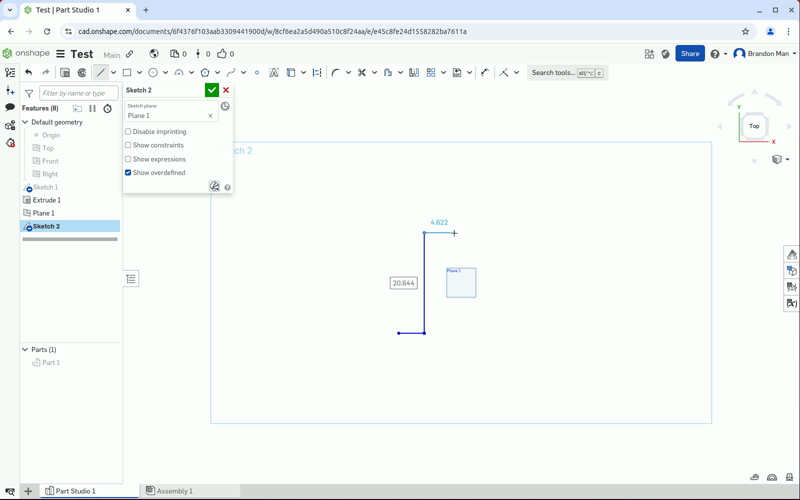
mouse_move(398, 232)
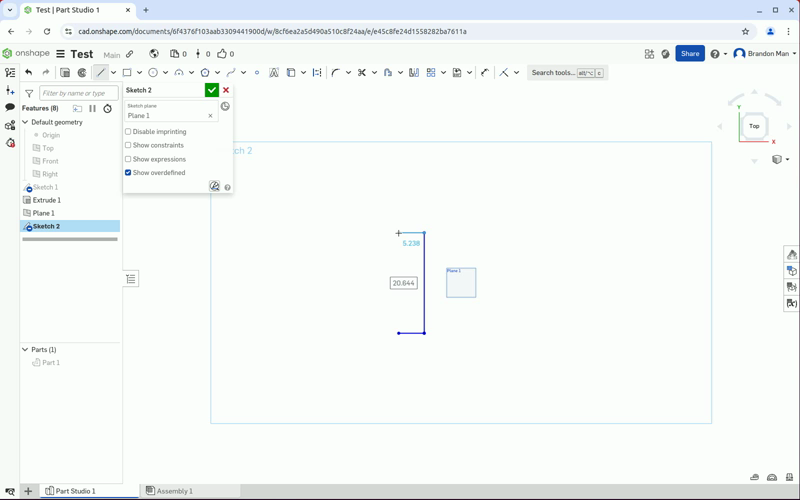
click(398, 232)
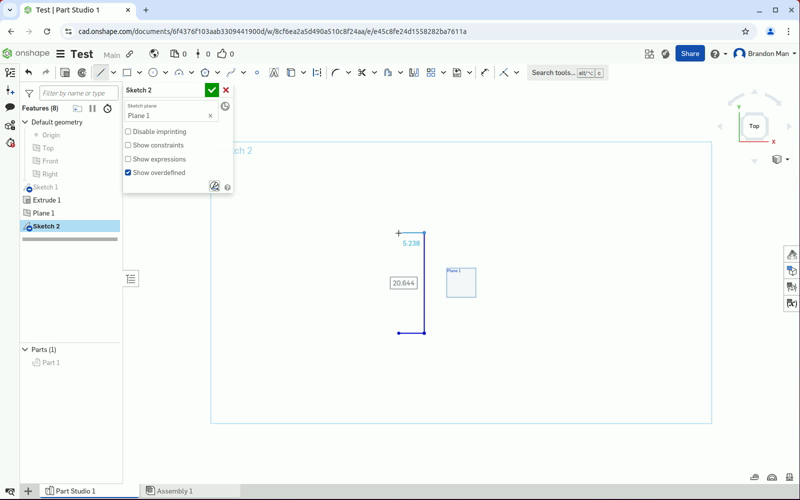
key_up(shift)
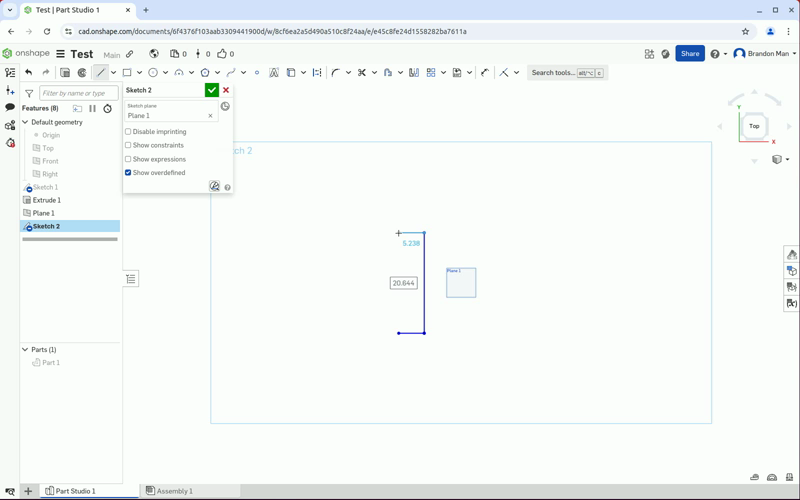
key_down(shift)
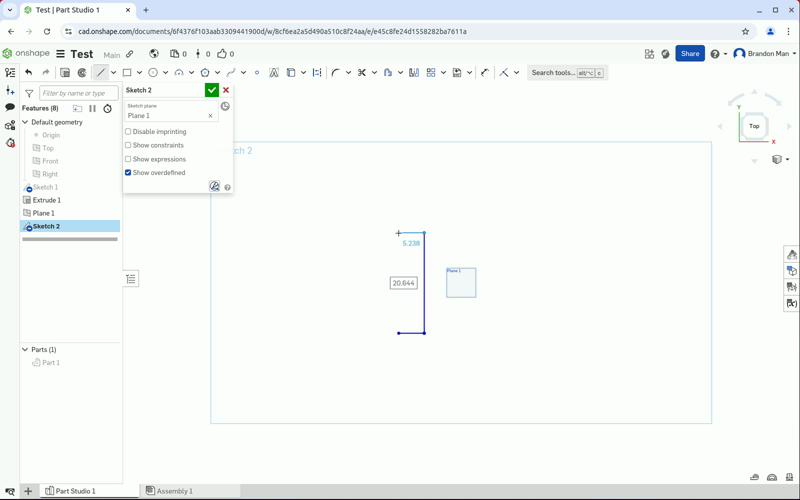
mouse_move(398, 333)
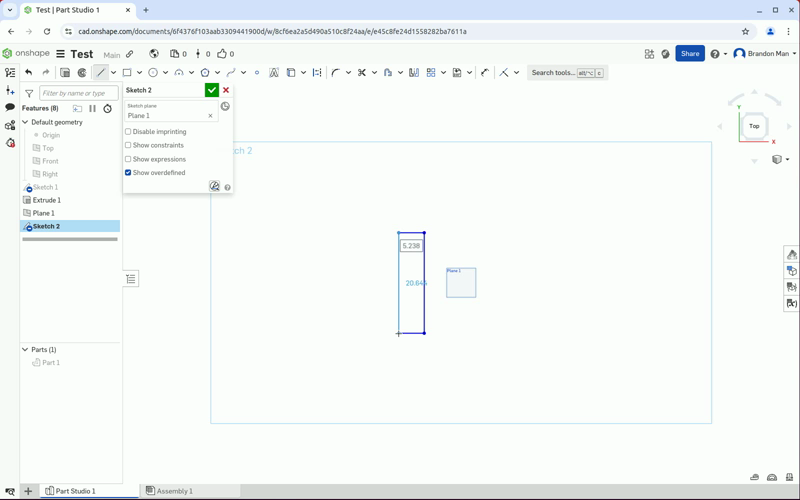
key_up(shift)
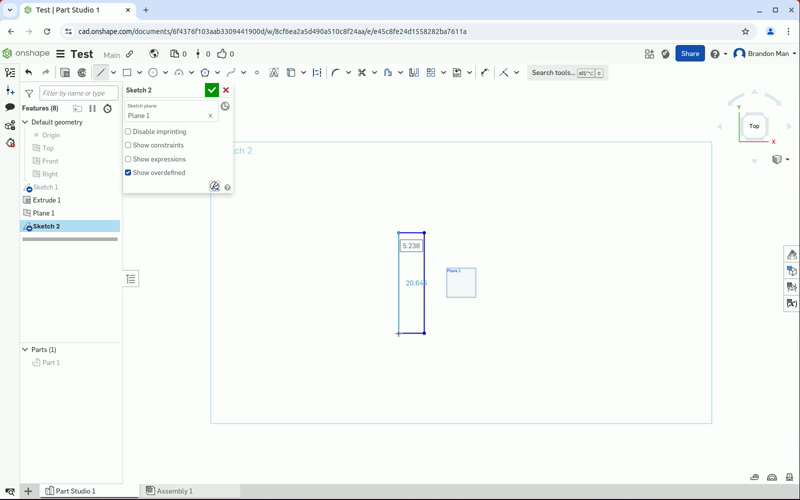
click(398, 333)
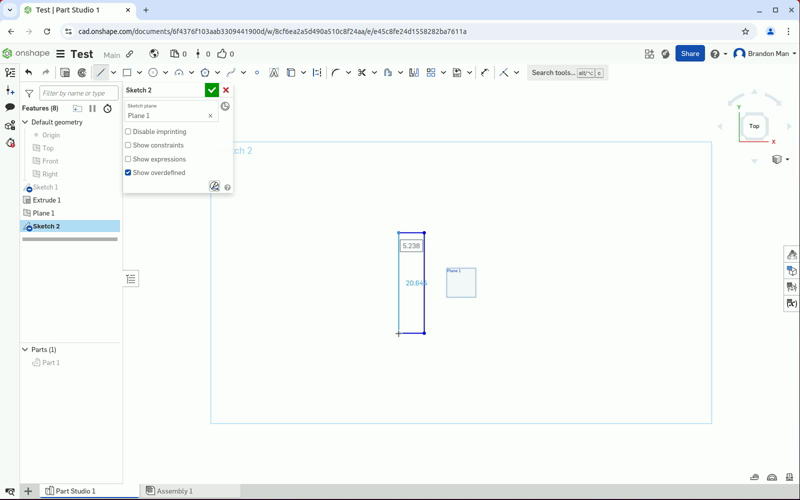
key(esc)
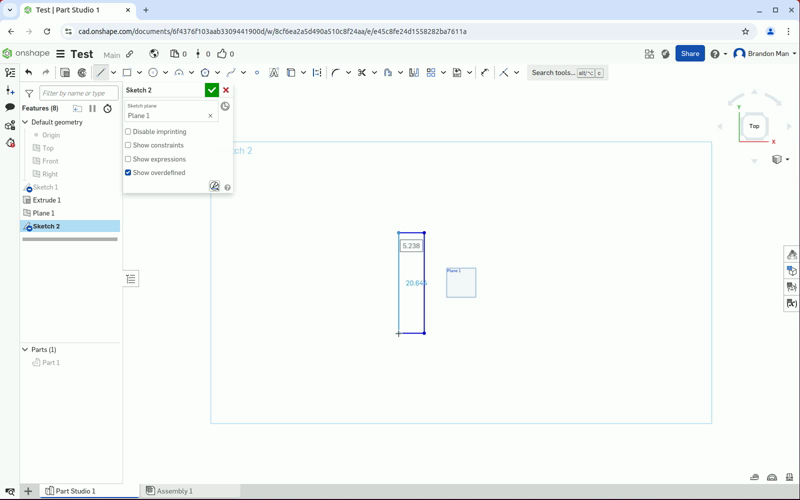
mouse_move(414, 253)
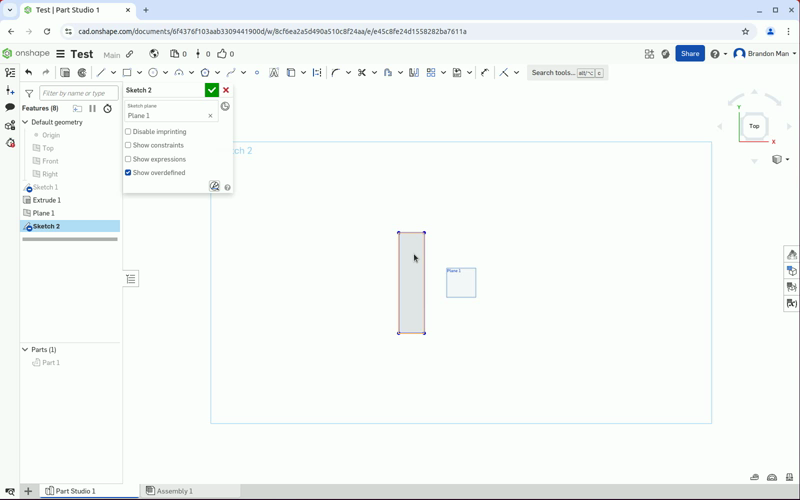
click(414, 253)
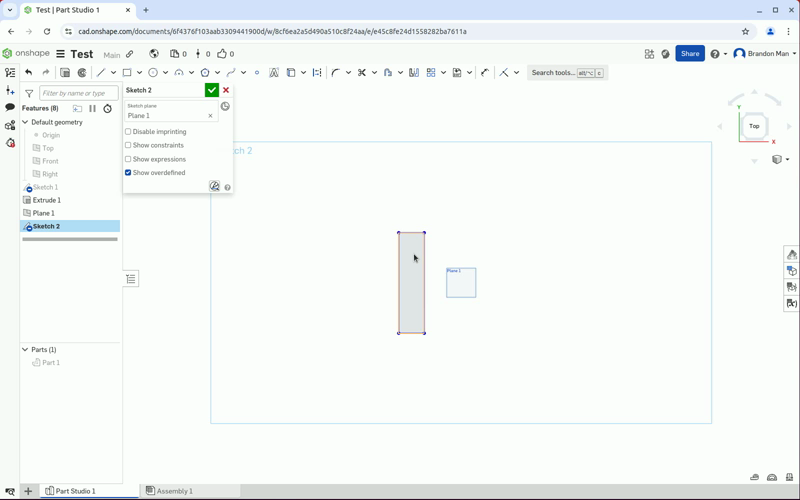
mouse_move(73, 352)
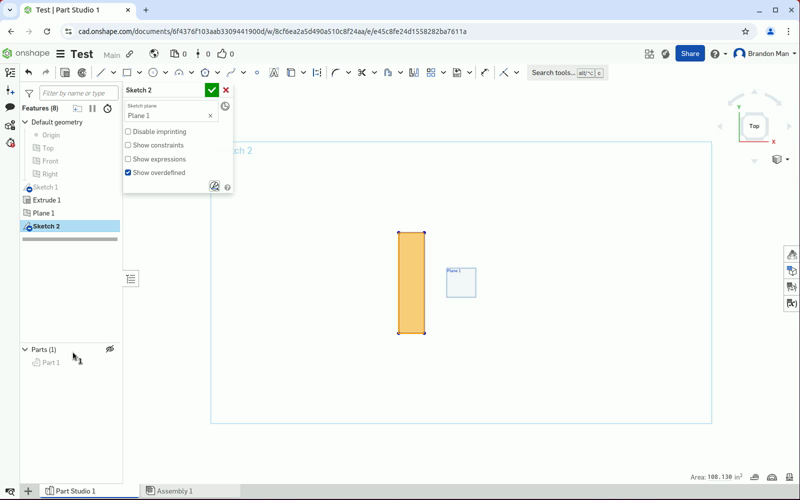
key(shift+y)
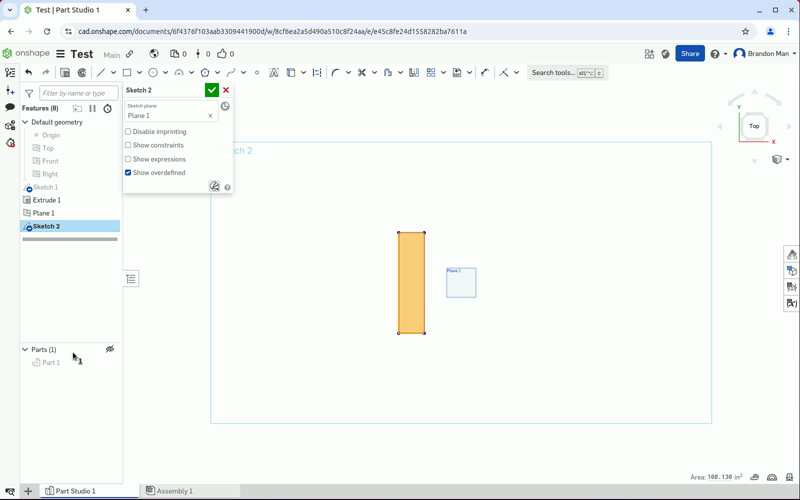
key(shift+e)
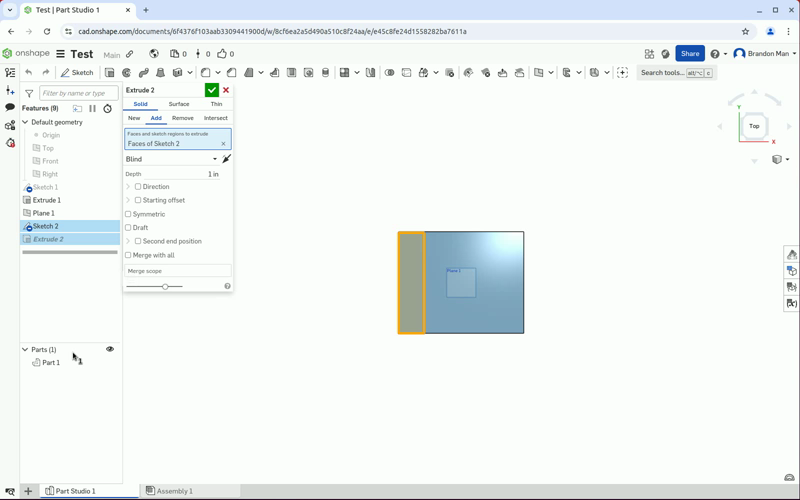
mouse_move(143, 106)
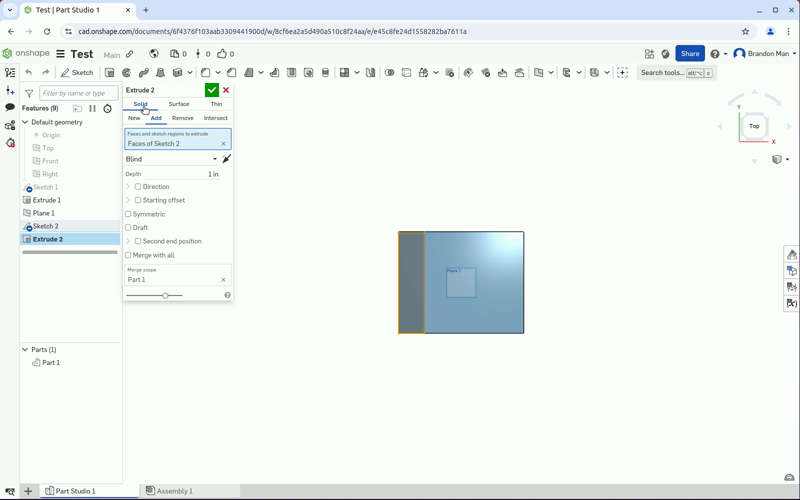
click(143, 106)
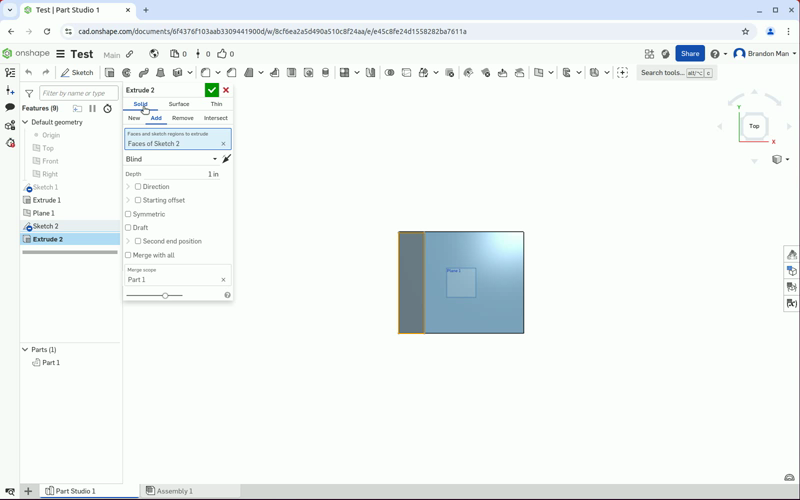
mouse_move(137, 120)
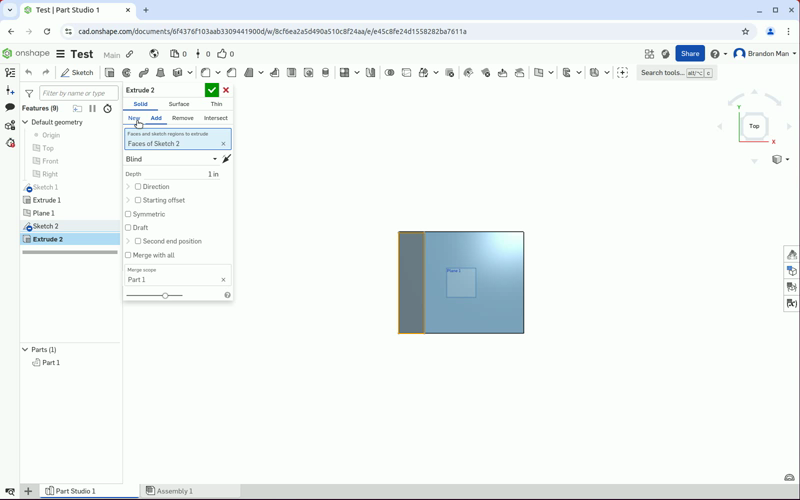
click(137, 120)
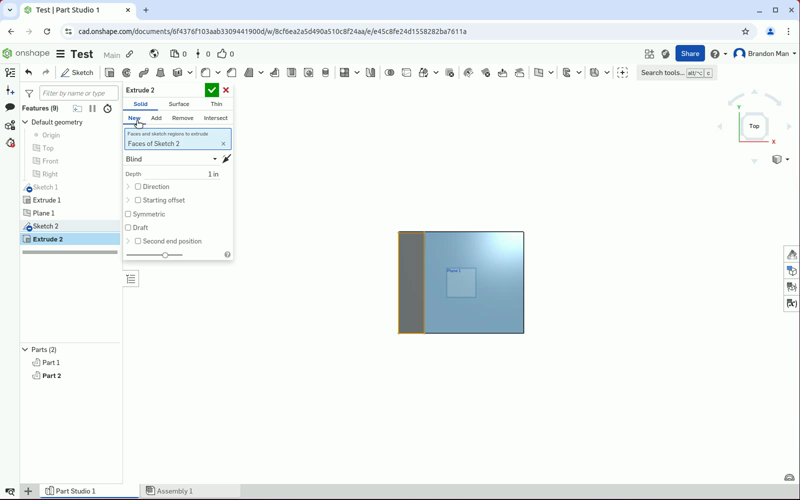
key(tab, 4)
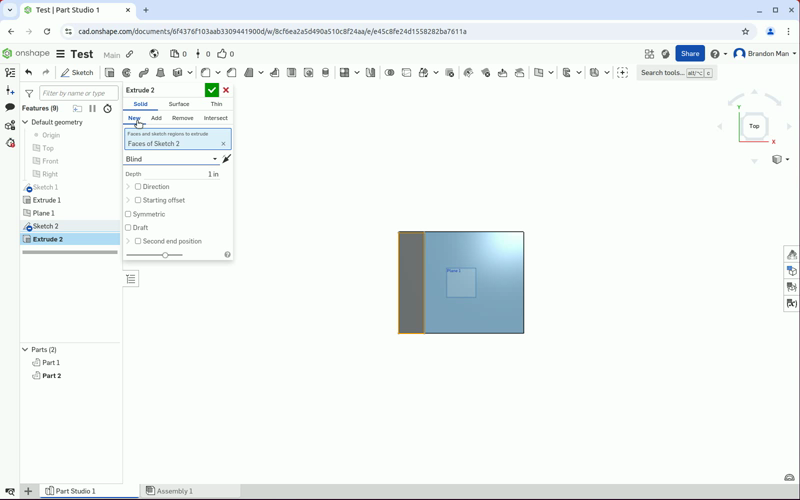
text(15.405)
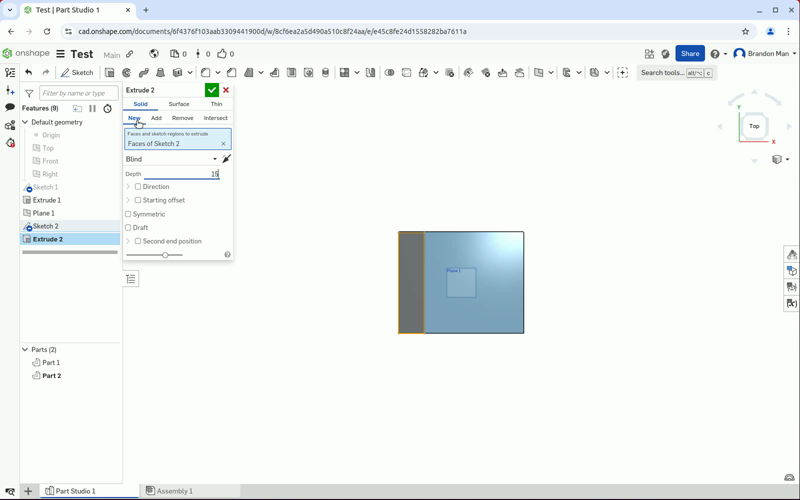
key(enter)
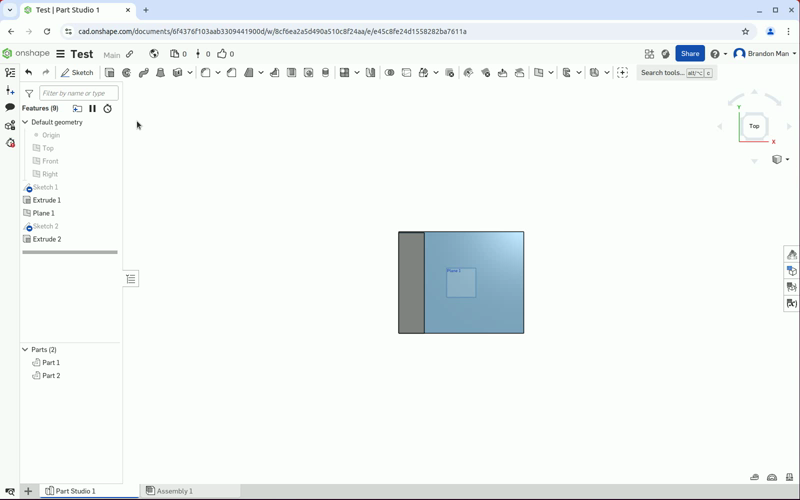
key(shift+h)
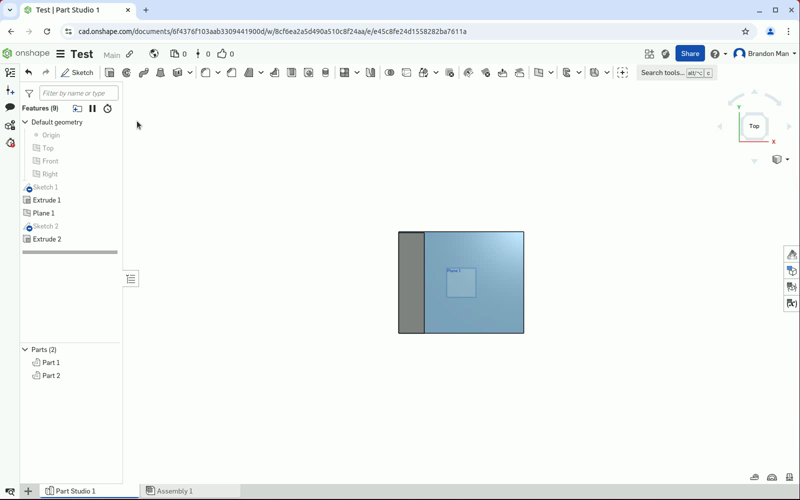
key(shift+h)
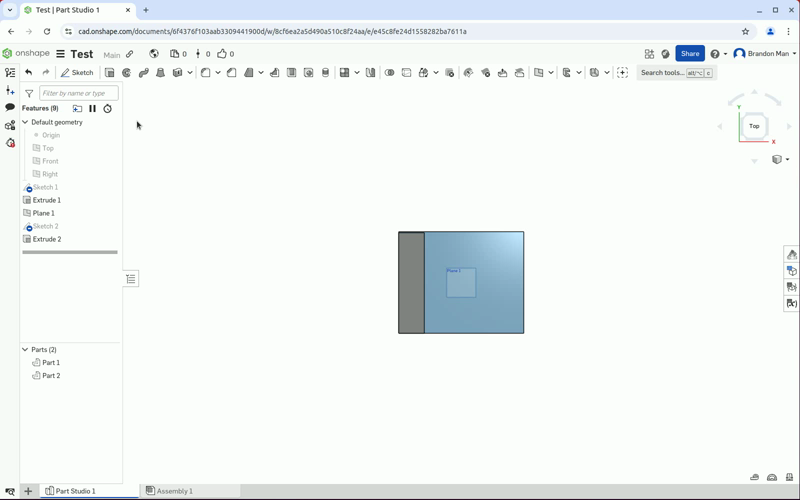
mouse_move(73, 189)
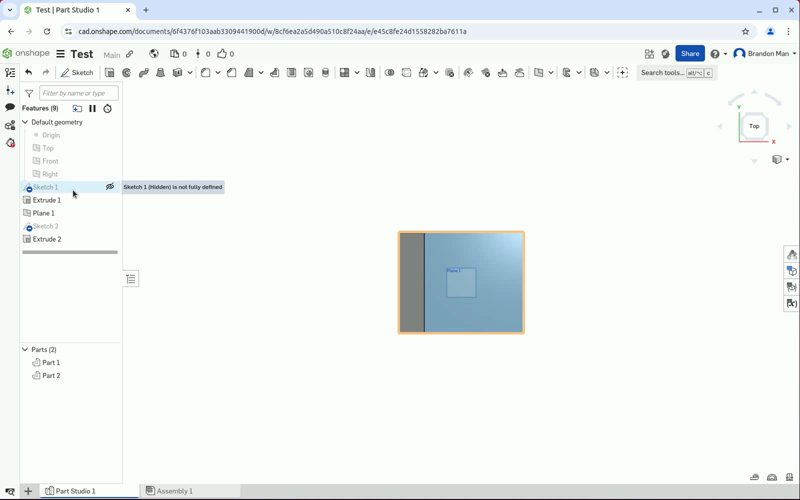
click(73, 189)
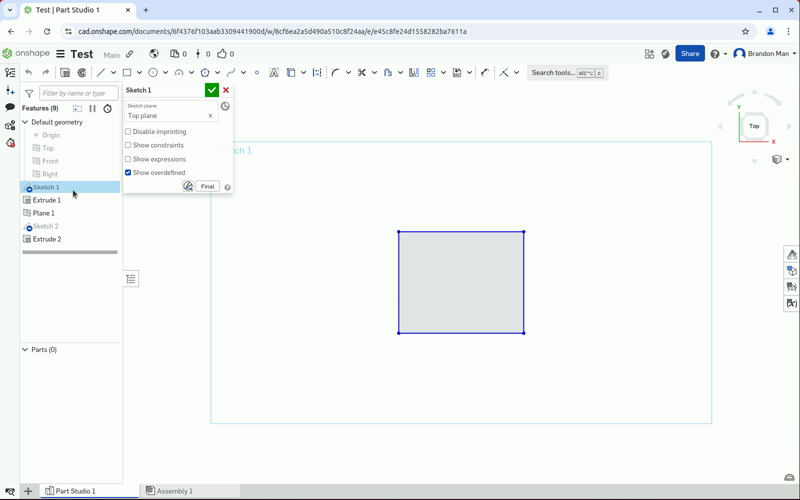
mouse_move(229, 92)
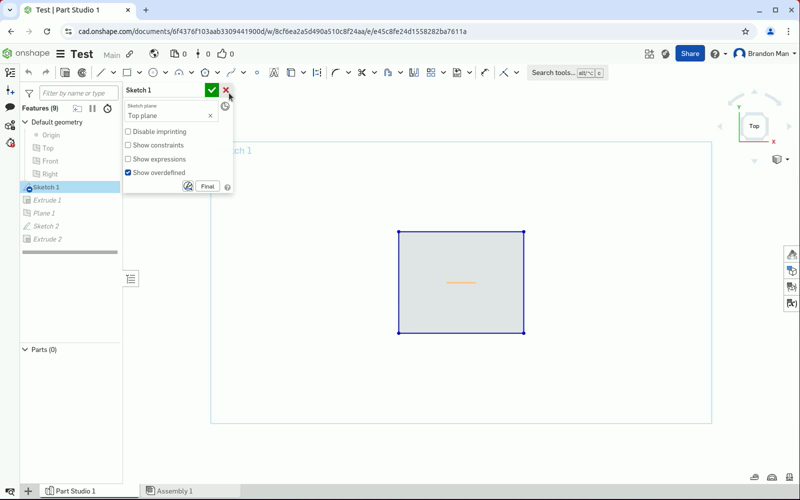
click(229, 92)
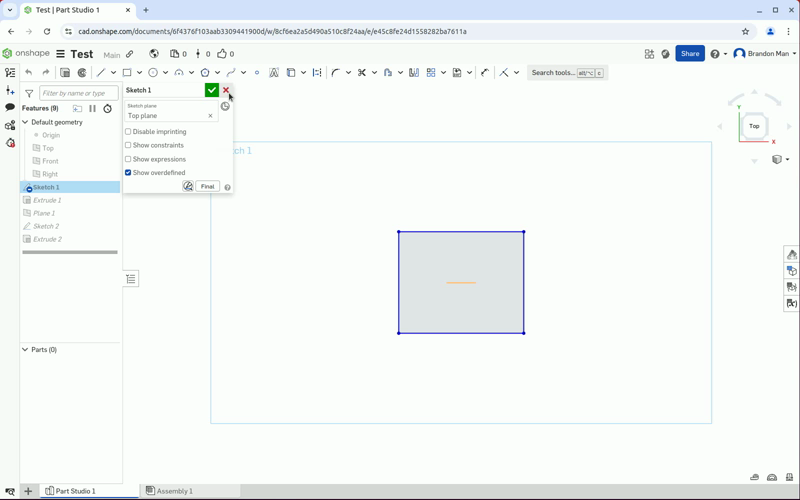
key(shift+s)
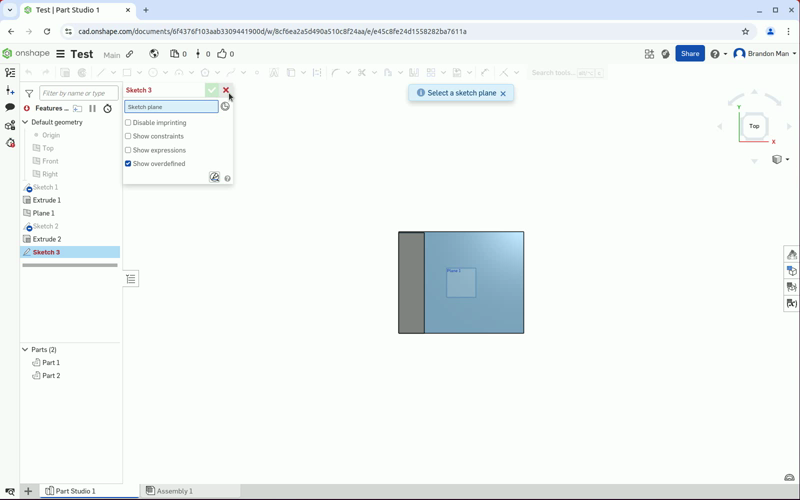
mouse_move(73, 215)
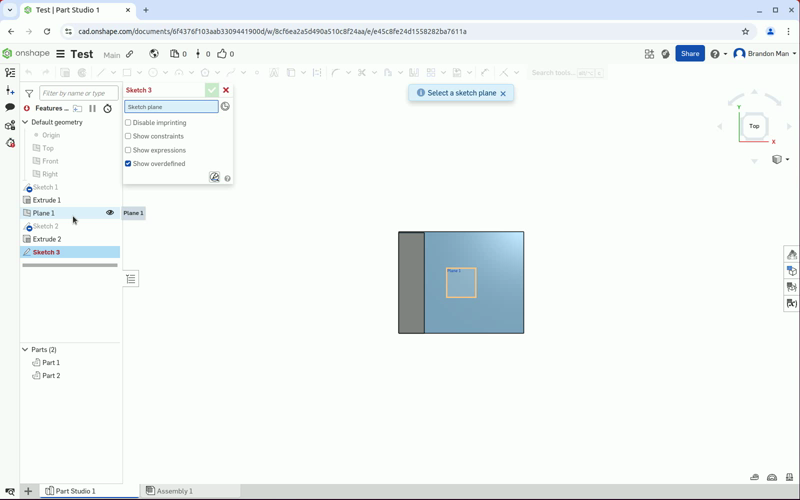
click(73, 215)
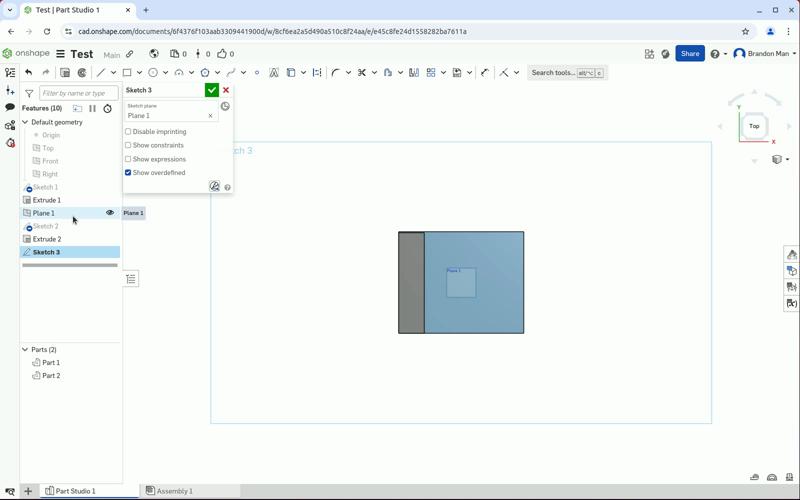
mouse_move(73, 352)
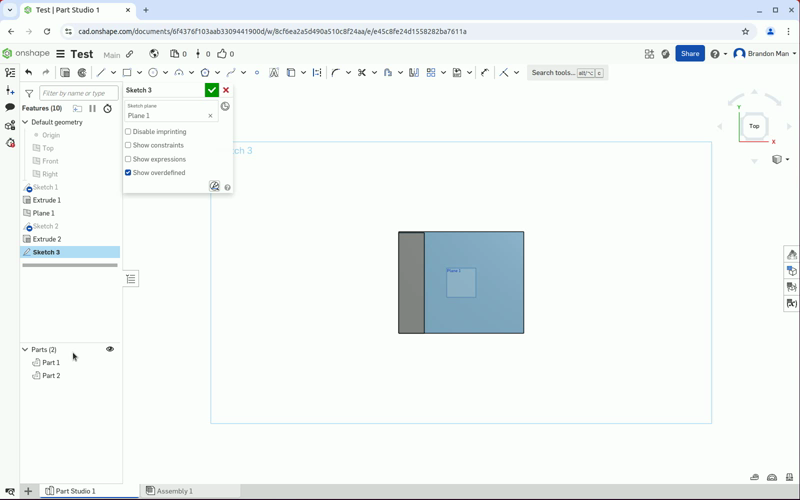
key(y)
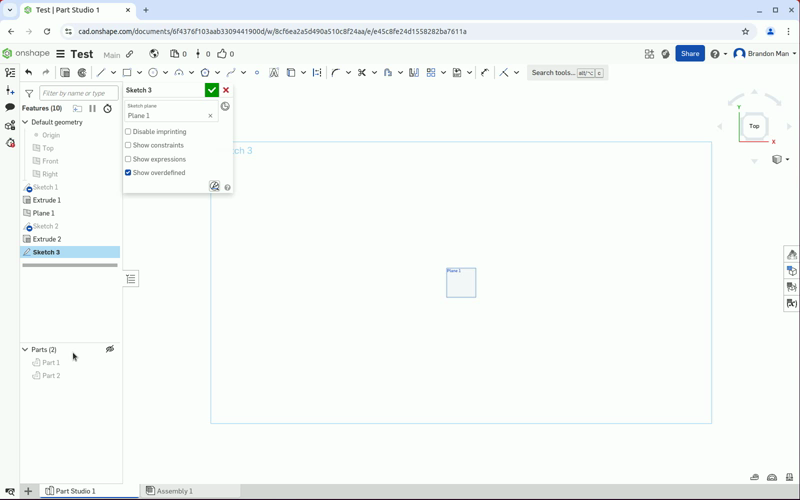
key(l)
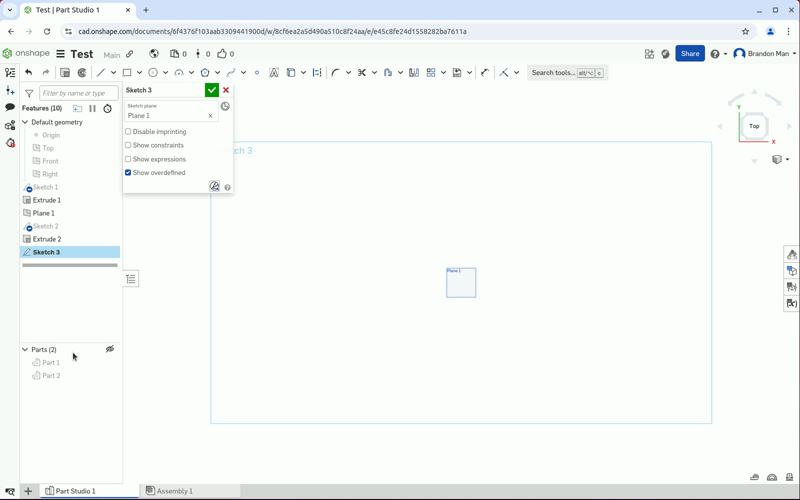
key_down(shift)
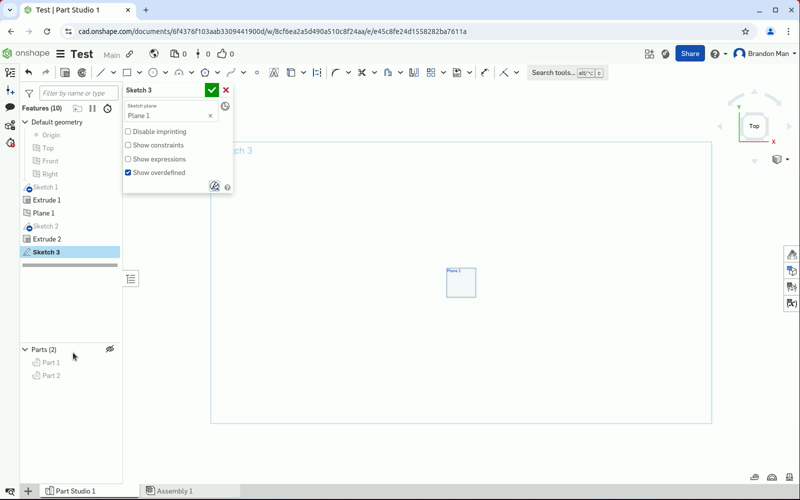
mouse_move(498, 333)
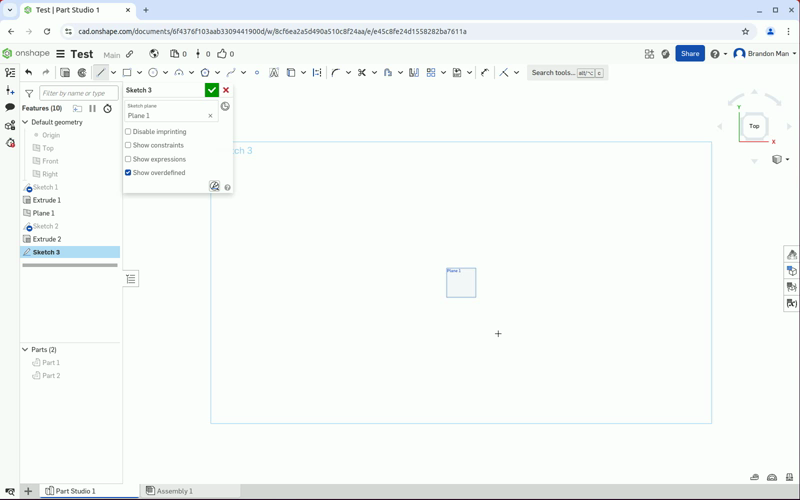
click(498, 333)
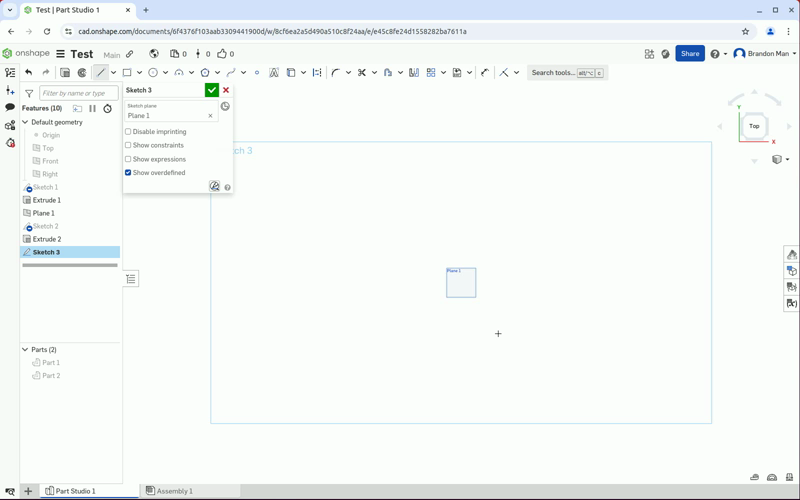
key_up(shift)
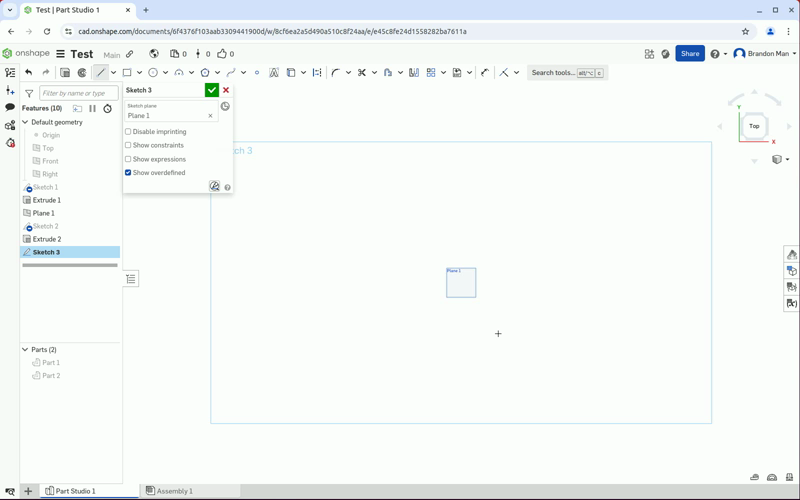
key_down(shift)
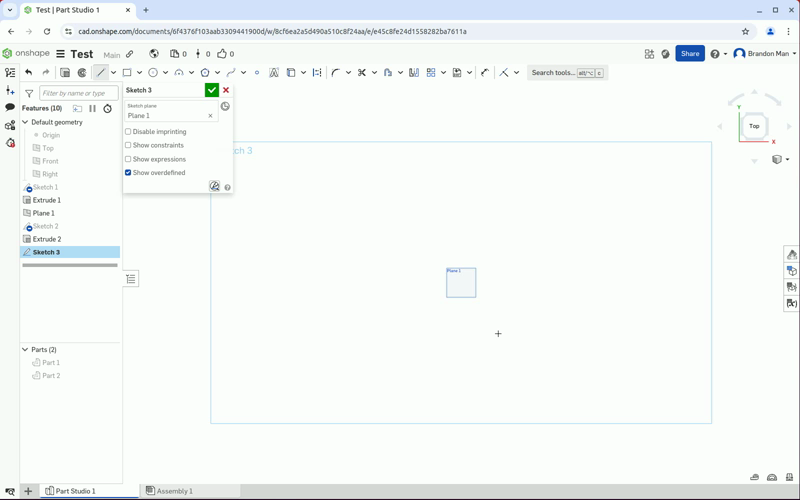
mouse_move(528, 333)
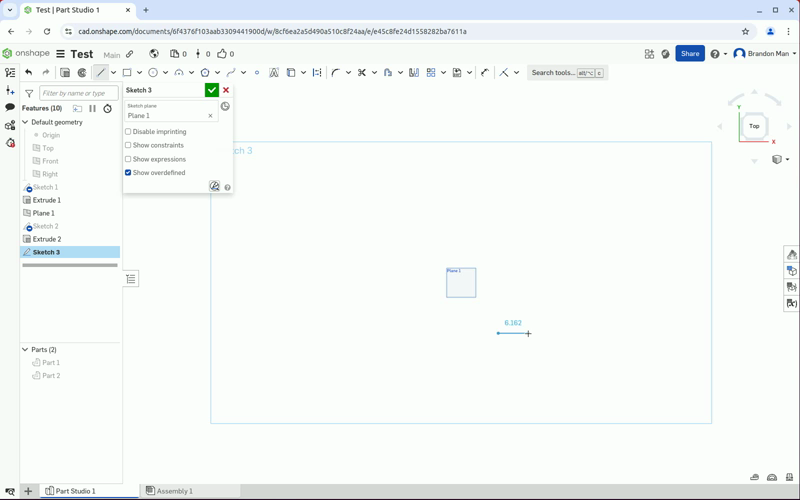
mouse_move(523, 333)
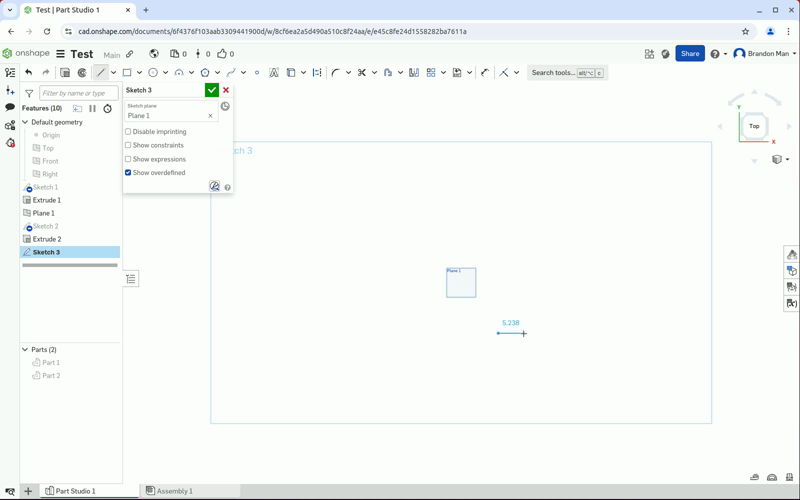
click(523, 333)
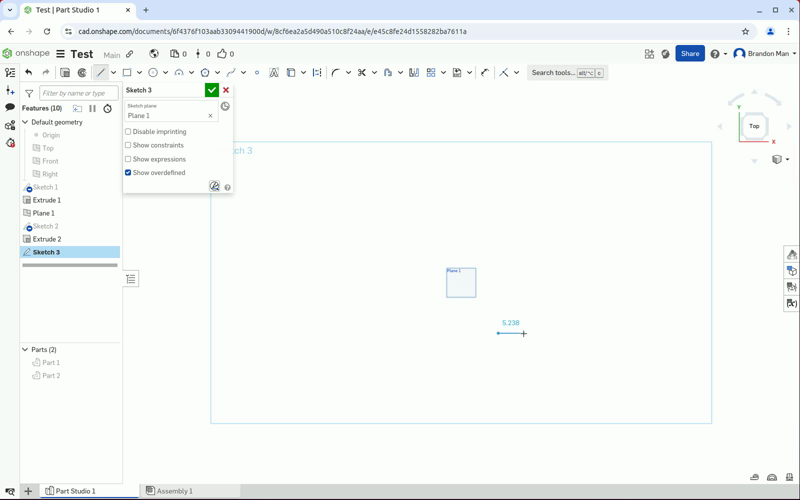
key_up(shift)
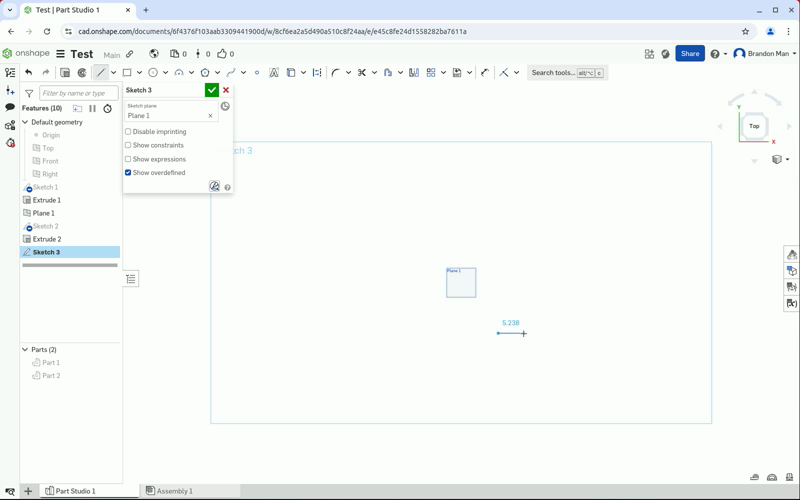
key_down(shift)
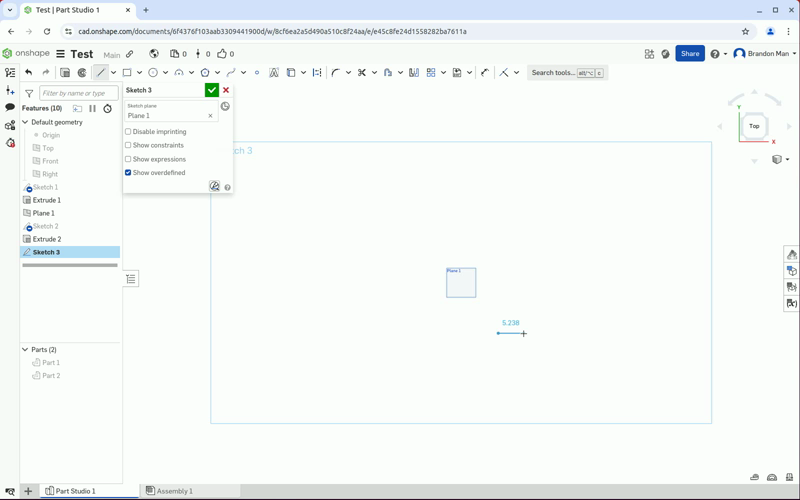
mouse_move(523, 232)
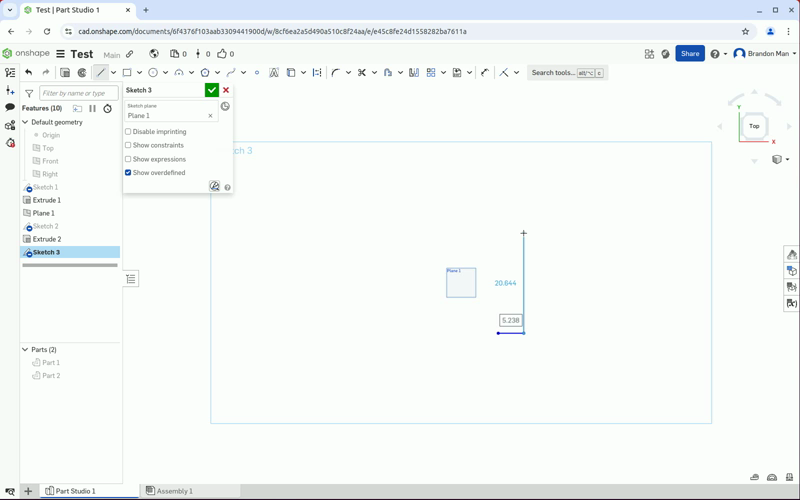
click(523, 232)
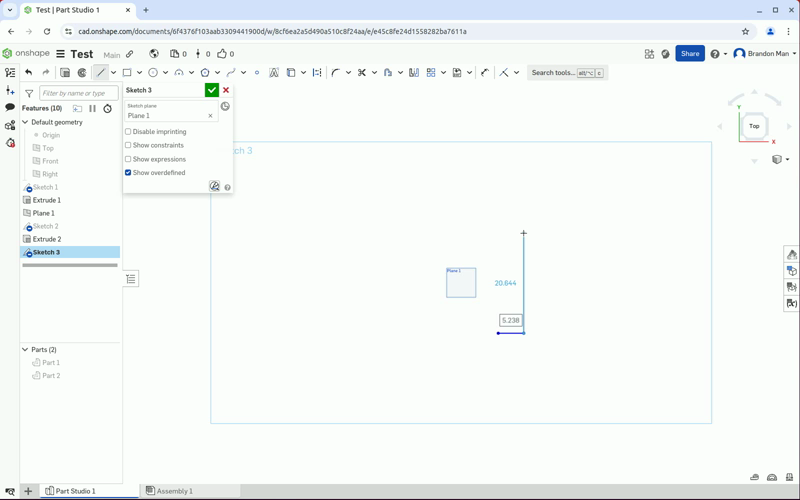
key_up(shift)
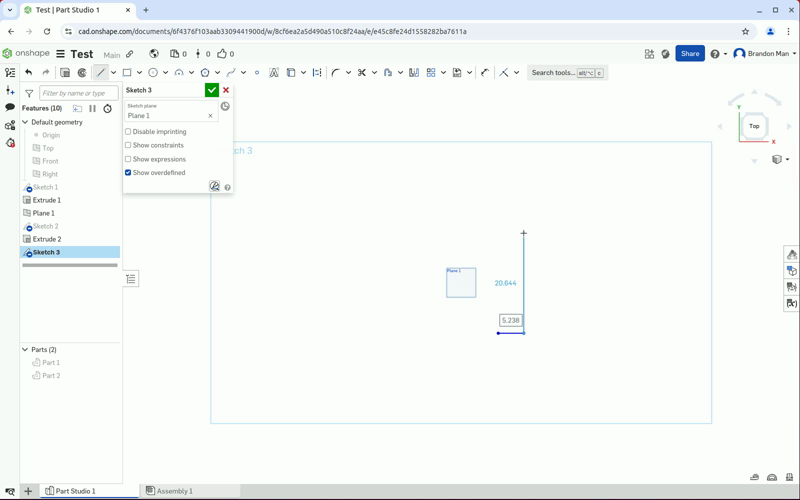
key_down(shift)
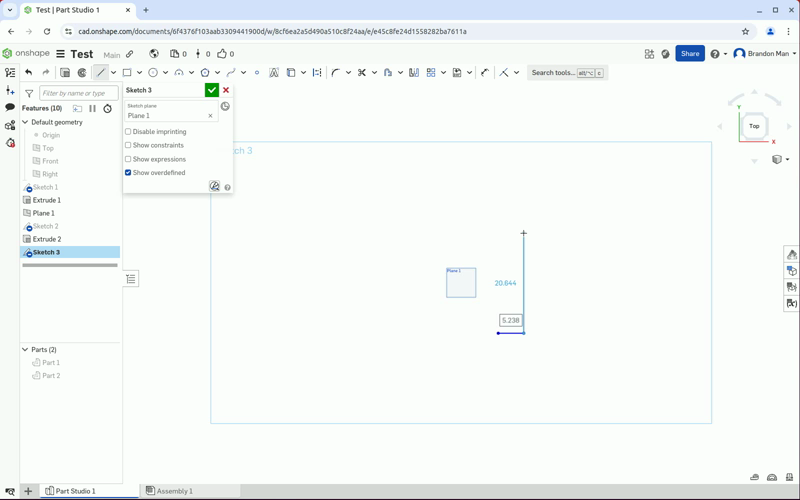
mouse_move(553, 232)
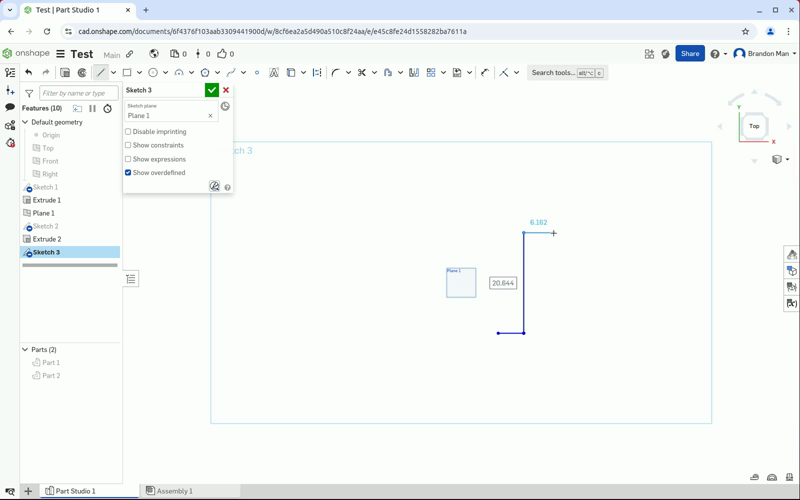
mouse_move(498, 232)
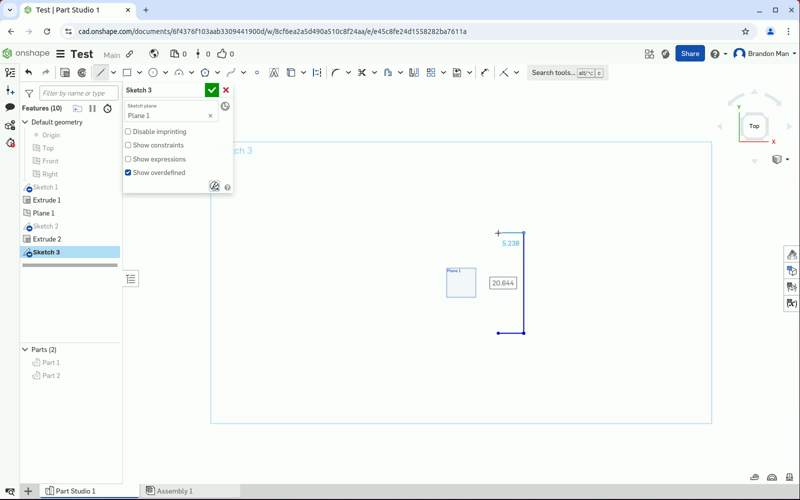
click(498, 232)
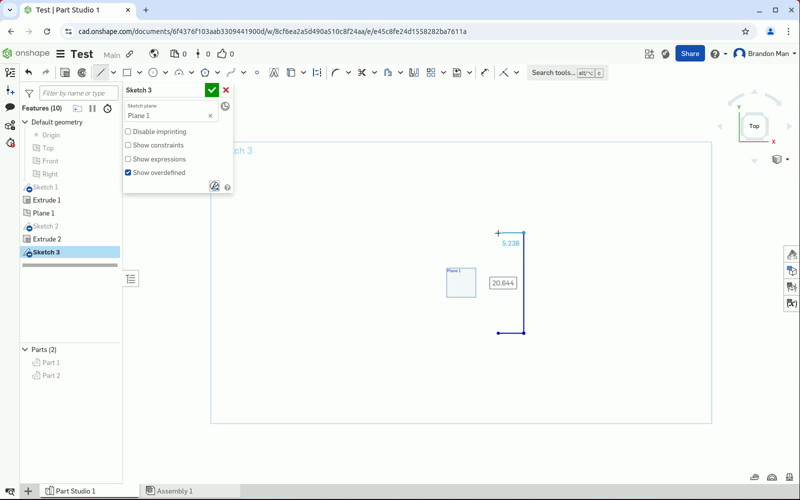
key_up(shift)
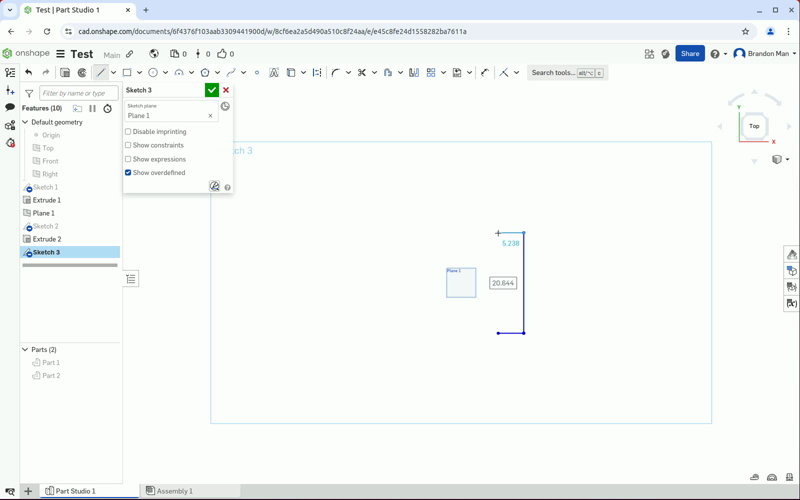
key_down(shift)
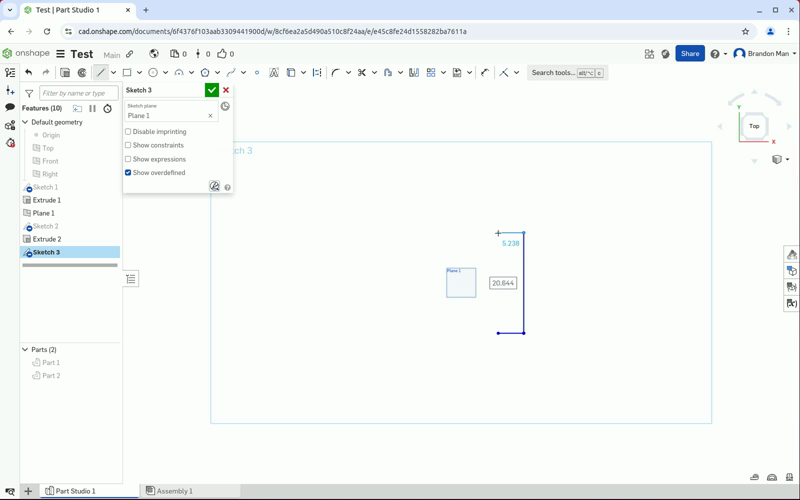
mouse_move(498, 333)
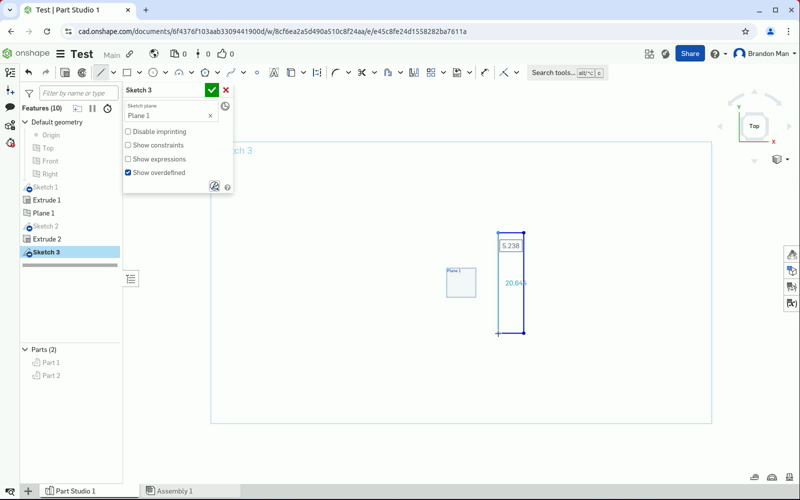
key_up(shift)
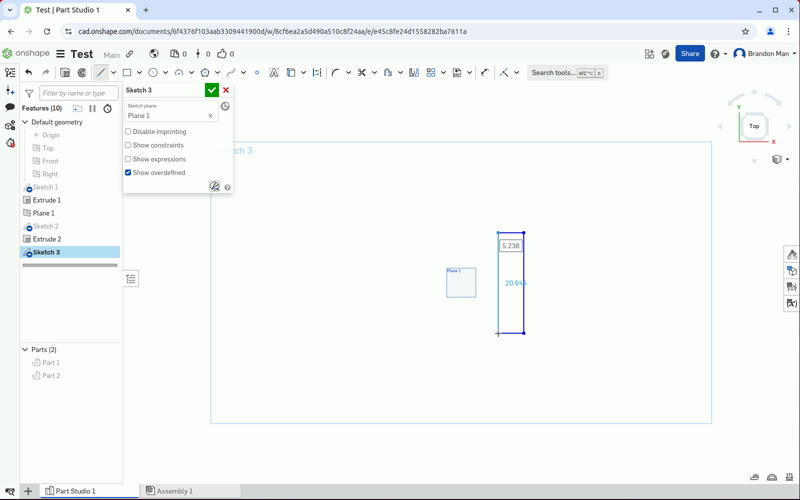
click(498, 333)
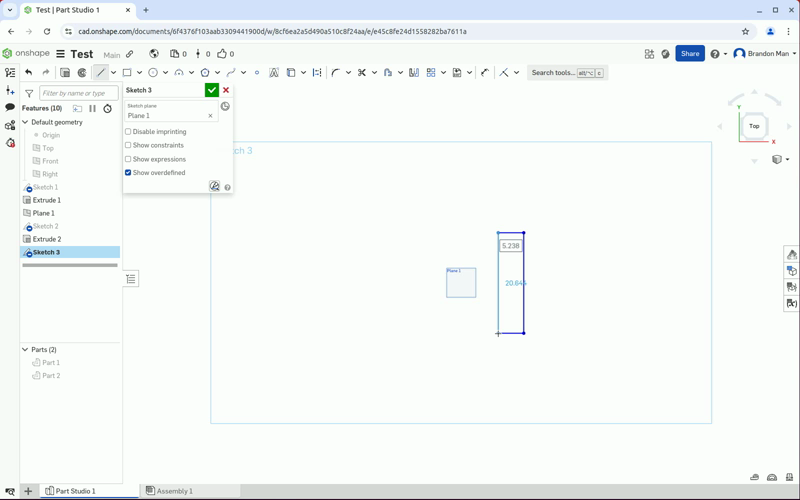
key(esc)
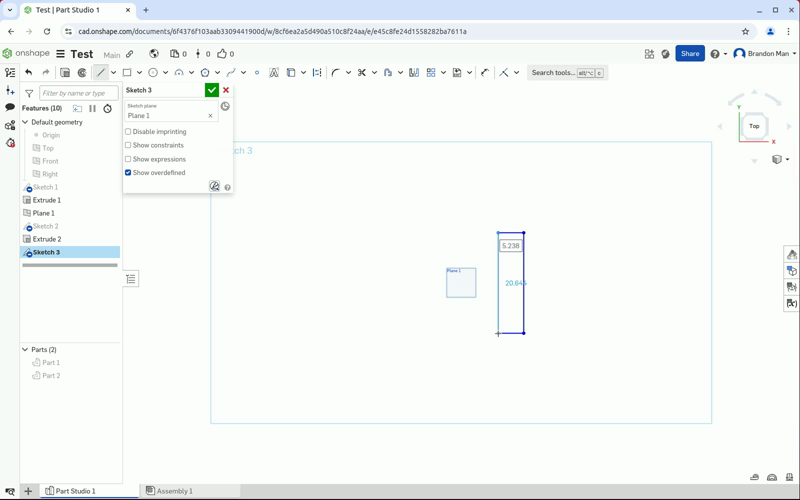
mouse_move(513, 252)
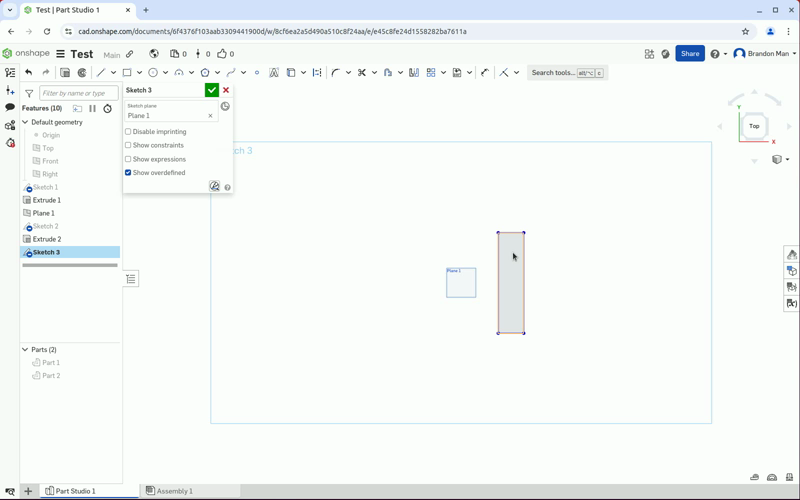
click(513, 252)
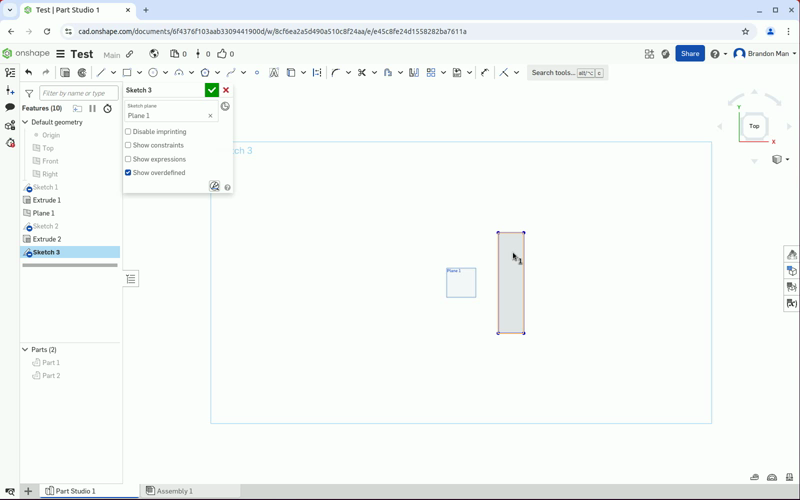
mouse_move(73, 352)
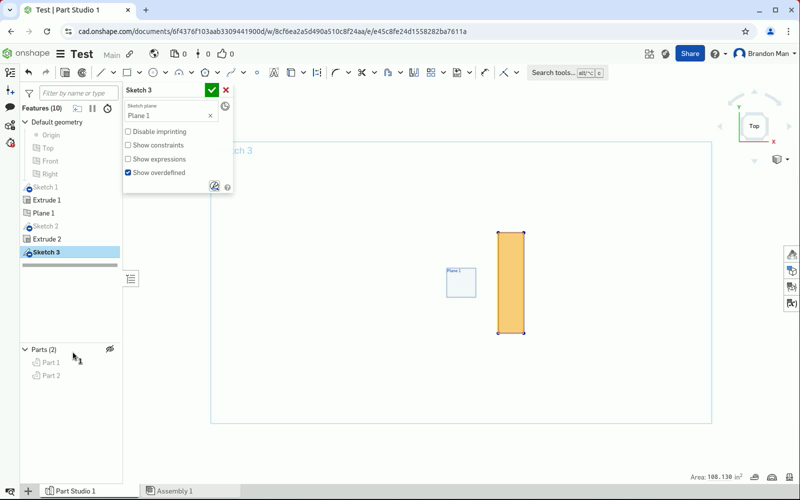
key(shift+y)
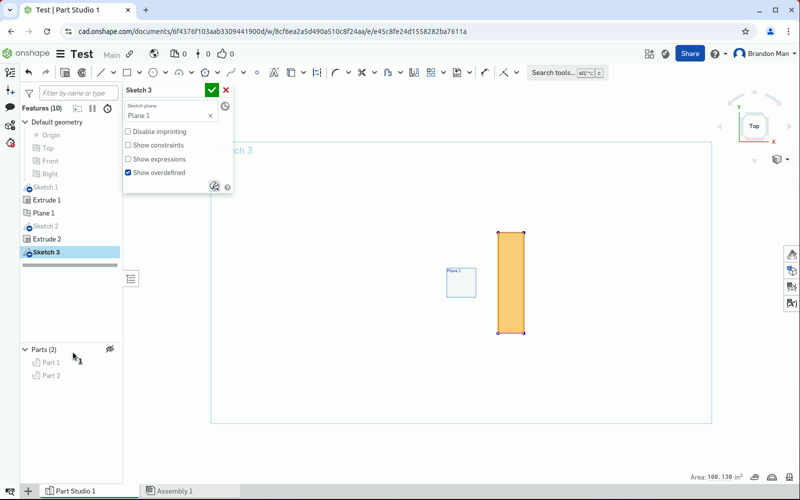
key(shift+e)
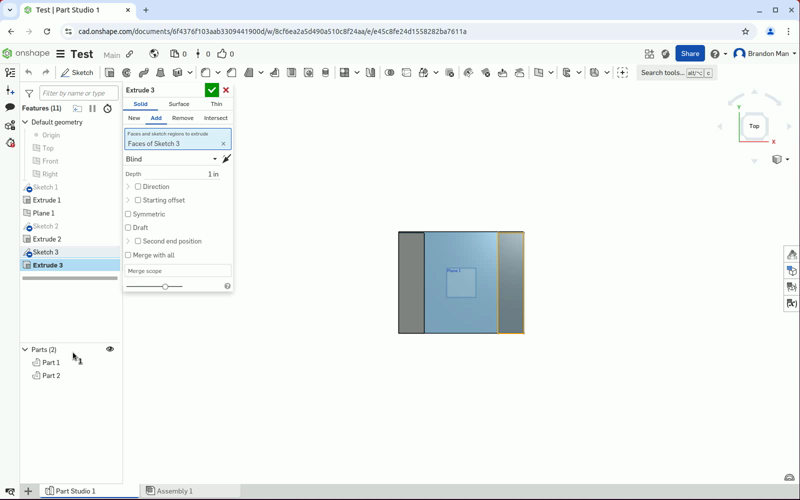
mouse_move(143, 106)
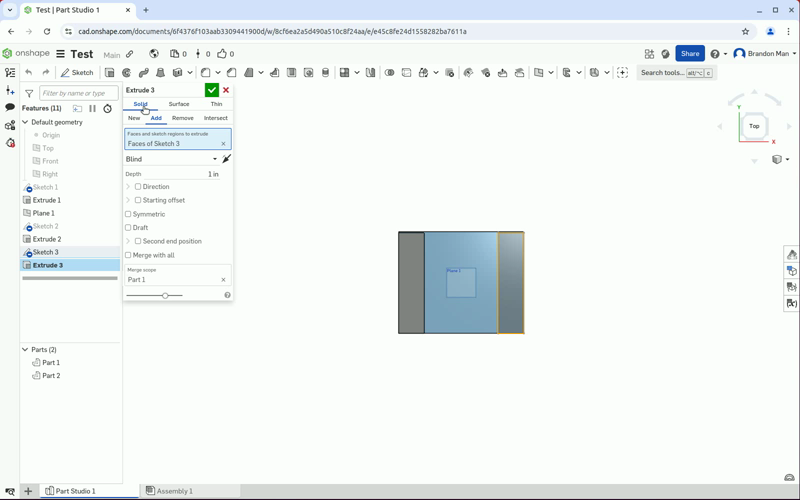
click(143, 106)
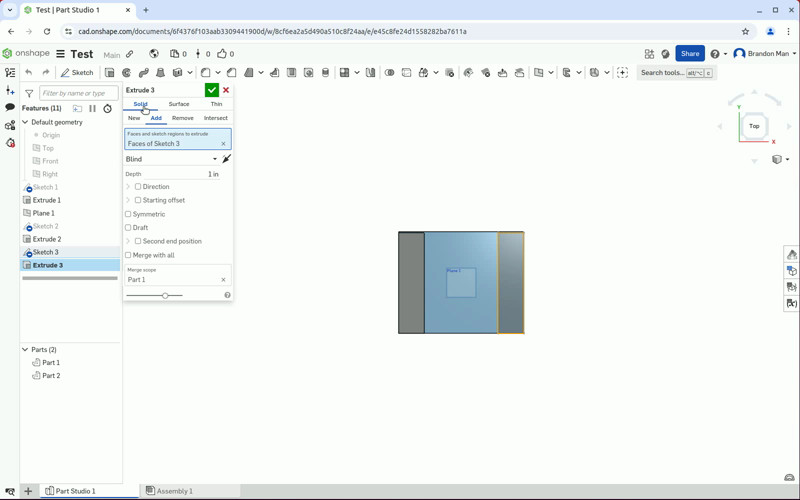
mouse_move(137, 120)
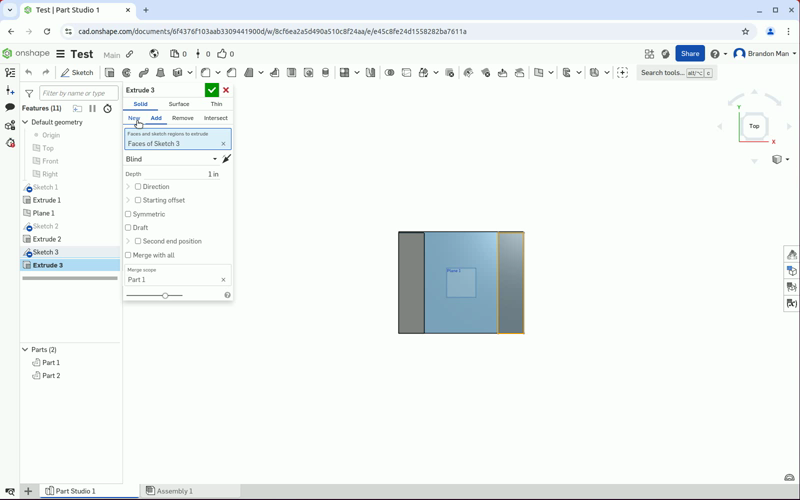
click(137, 120)
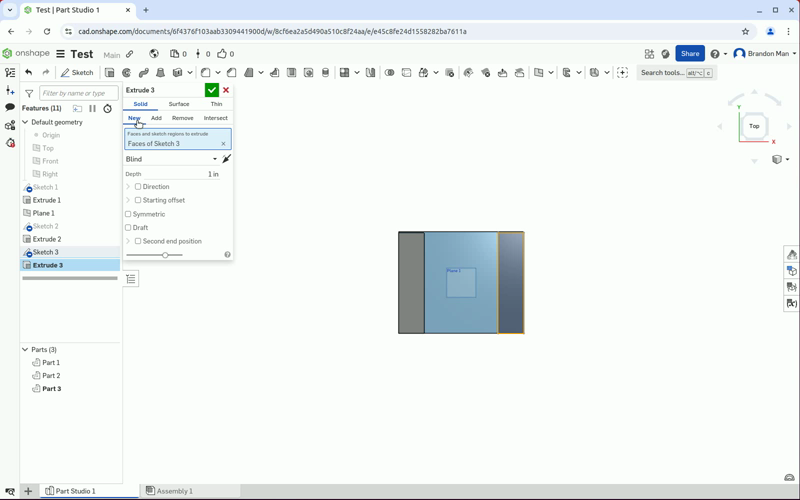
key(tab, 4)
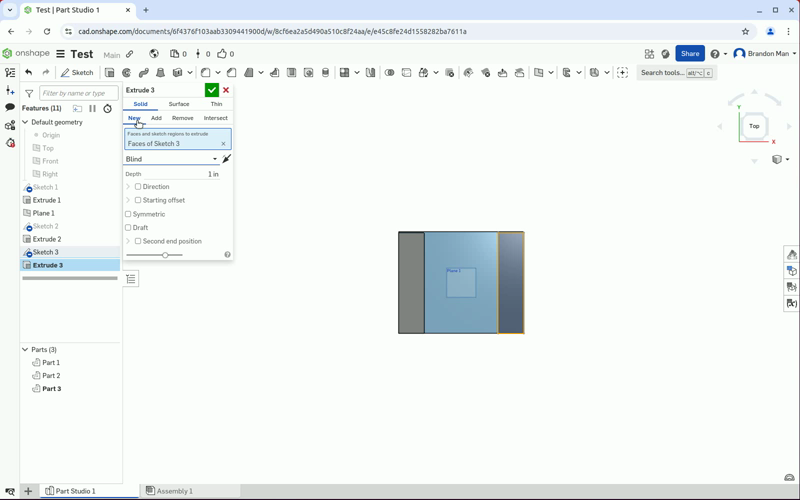
text(15.405)
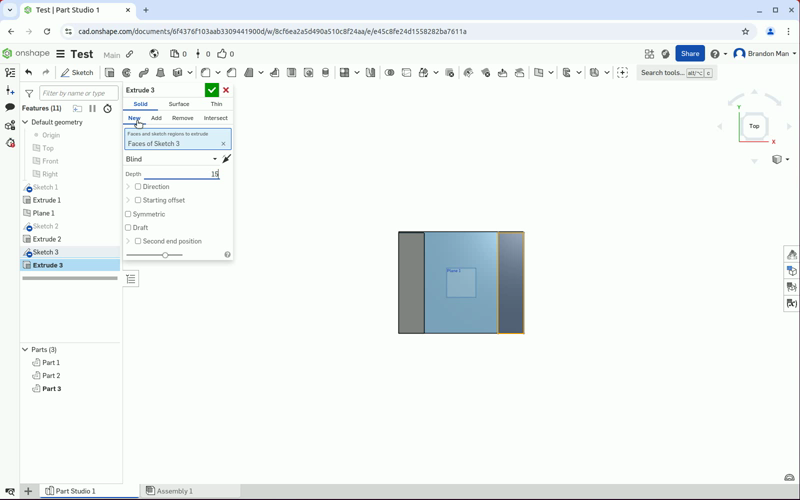
key(enter)
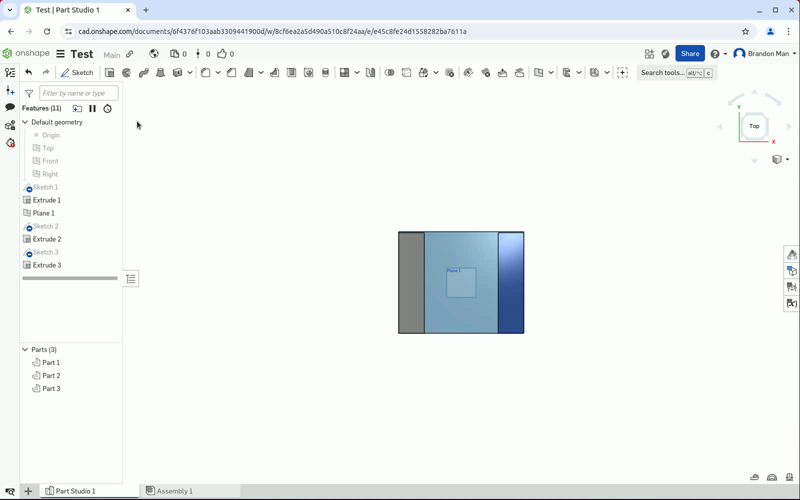
key(shift+h)
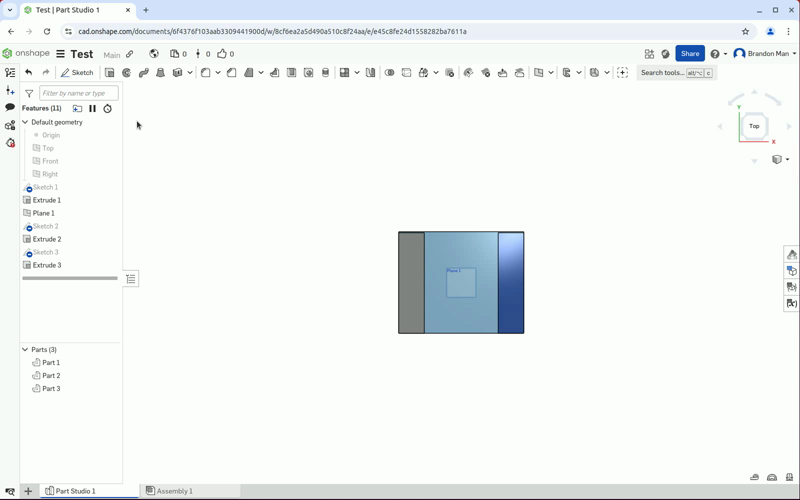
key(shift+h)
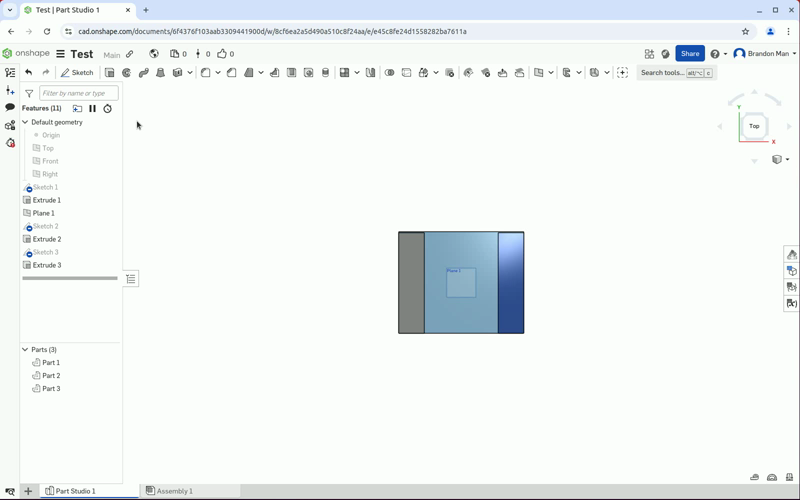
key(shift+7)
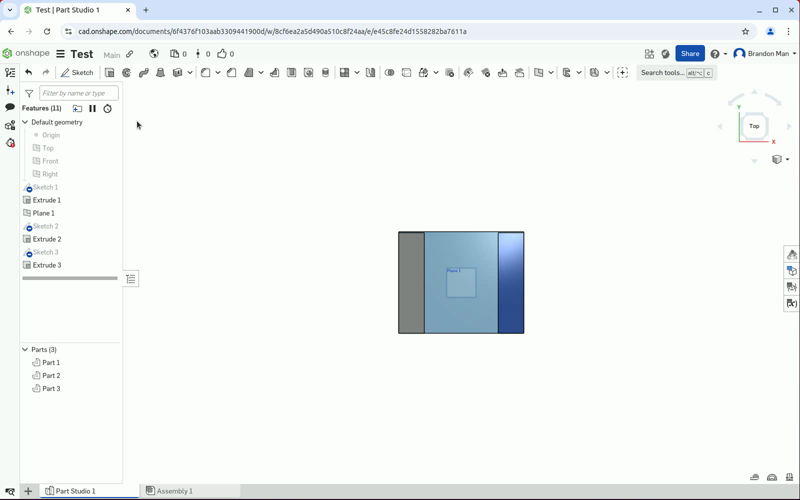
key(up, 3)
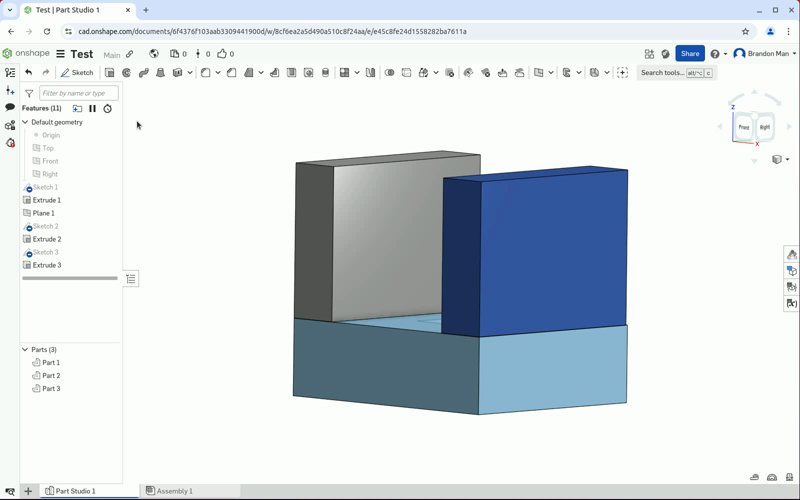
key(left, 3)
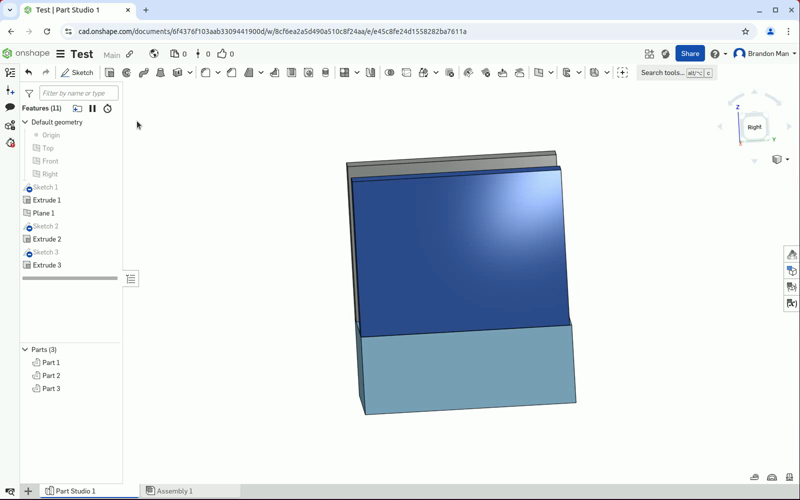
key(right, 3)
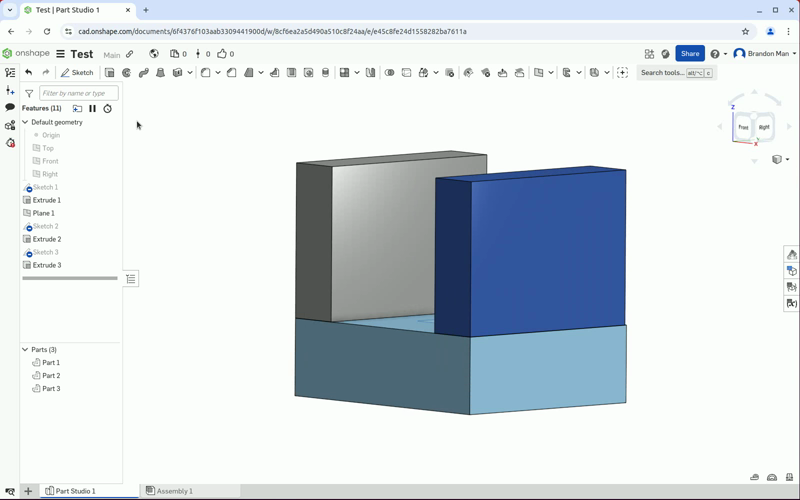
key(down, 3)
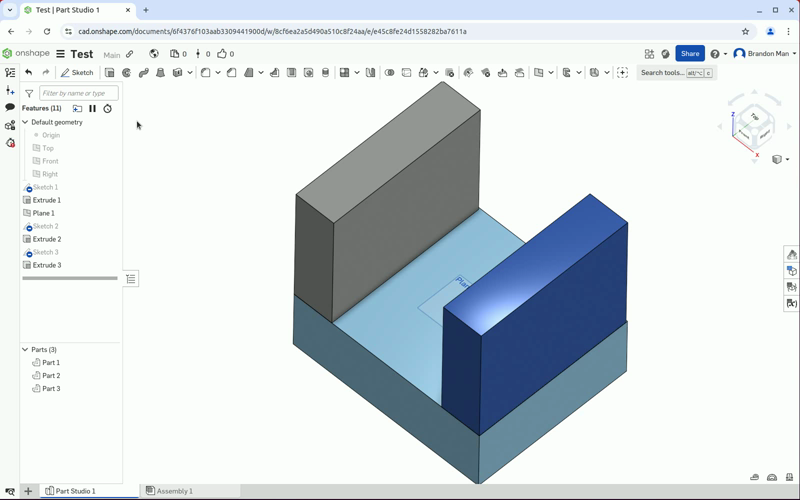
mouse_move(73, 189)
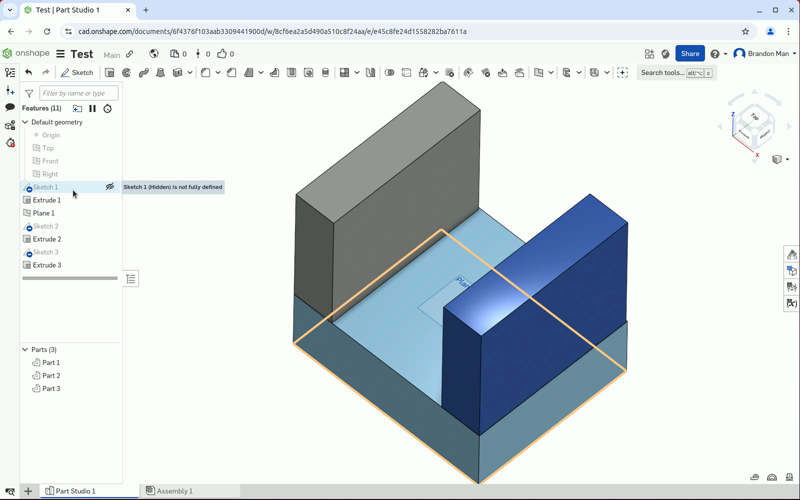
click(73, 189)